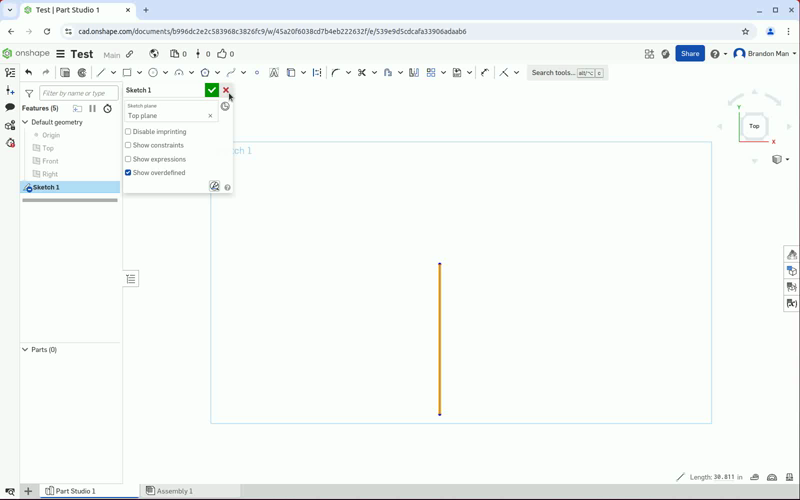
key(shift+h)
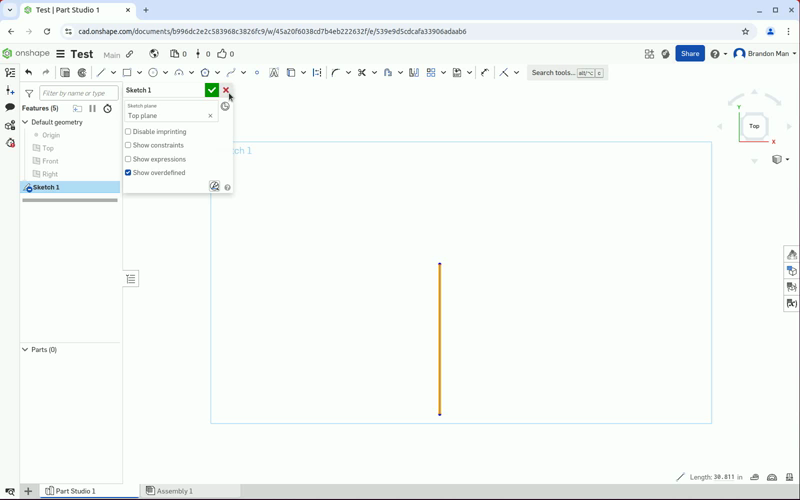
key(shift+s)
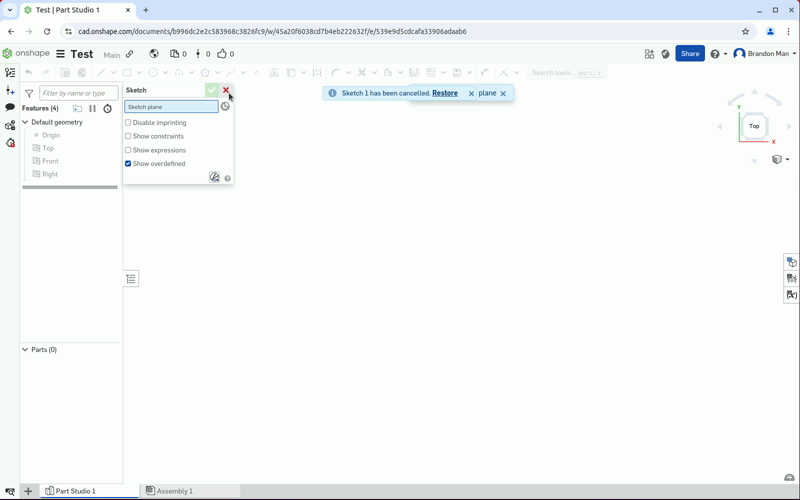
mouse_move(73, 150)
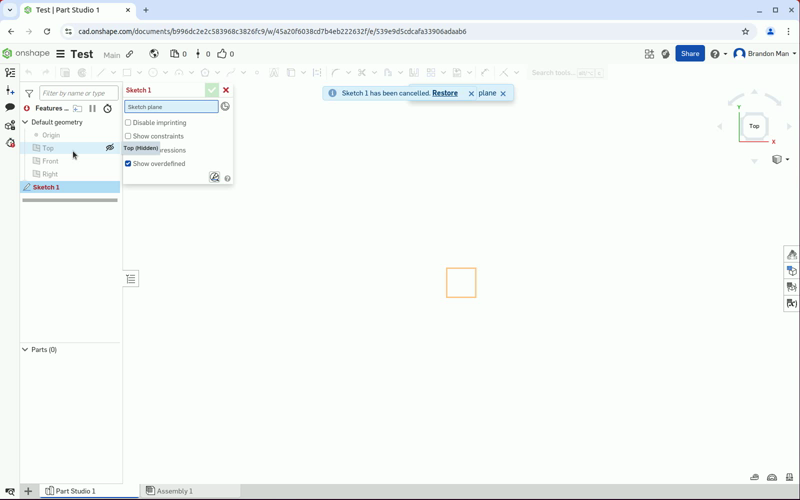
click(73, 150)
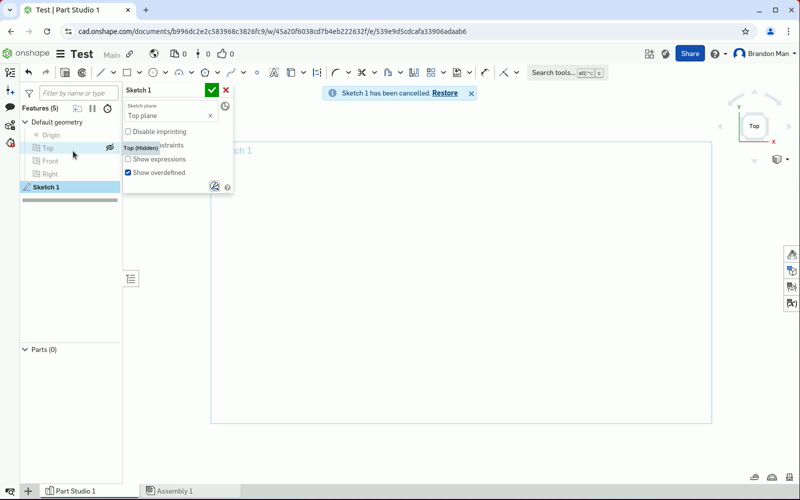
mouse_move(73, 352)
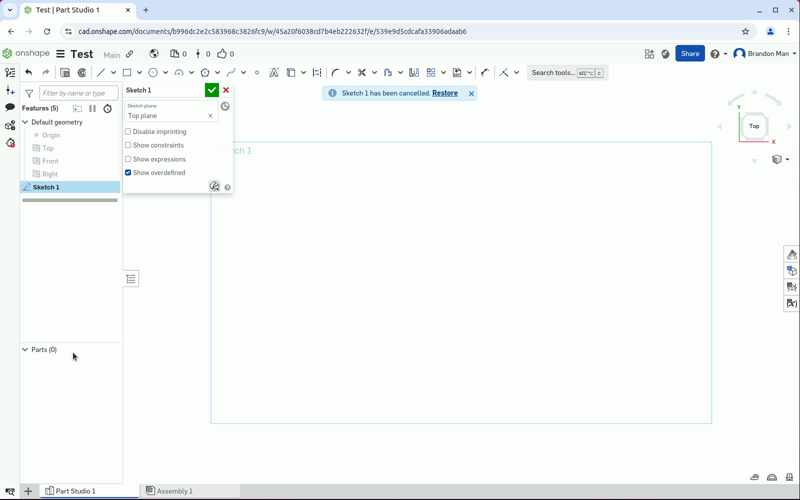
key(y)
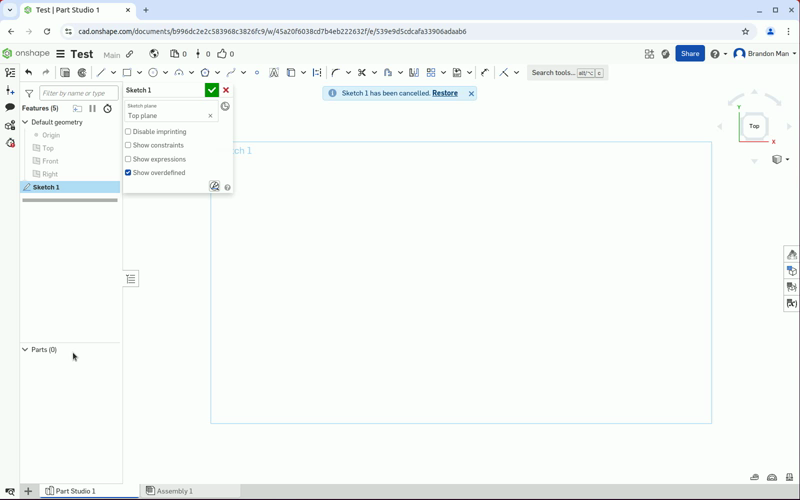
key(c)
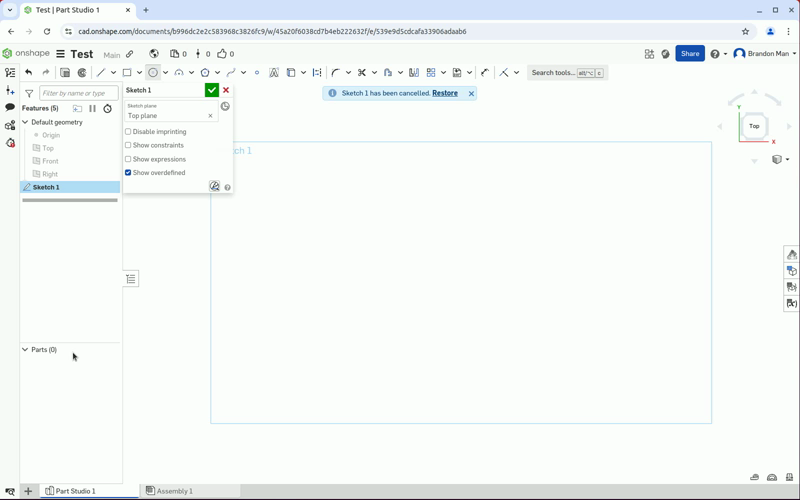
key_down(shift)
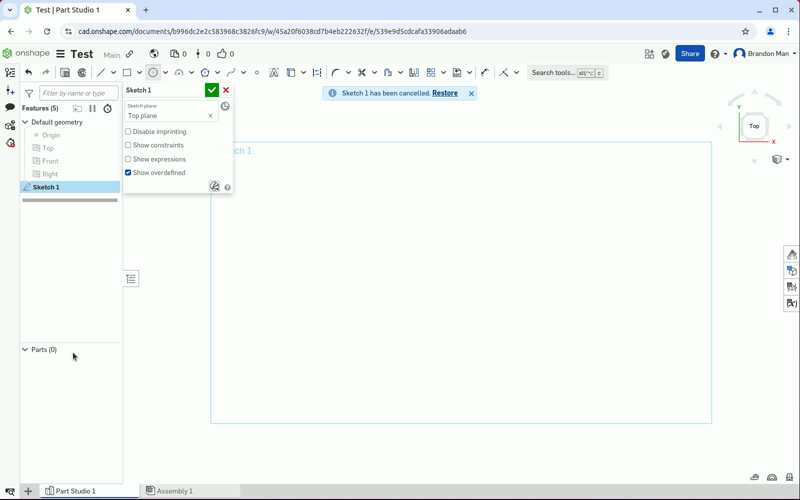
mouse_move(461, 282)
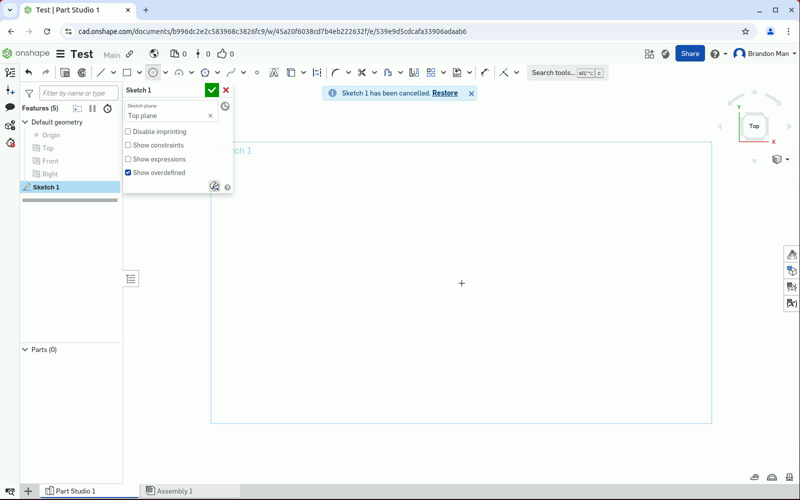
click(461, 282)
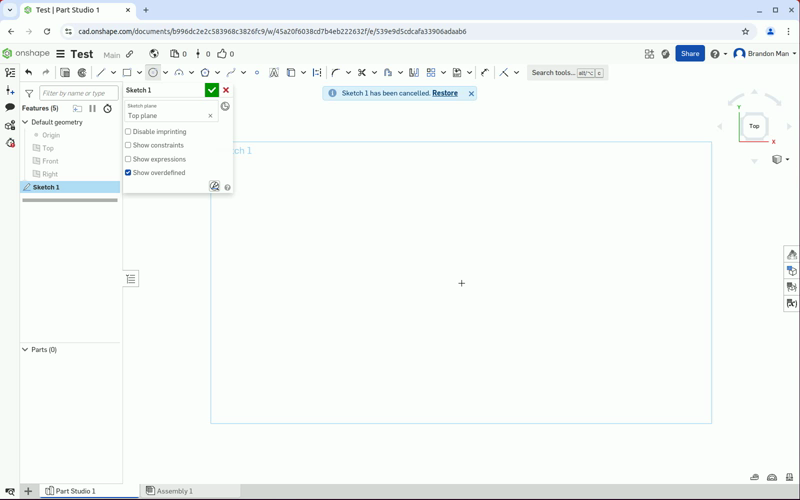
key_up(shift)
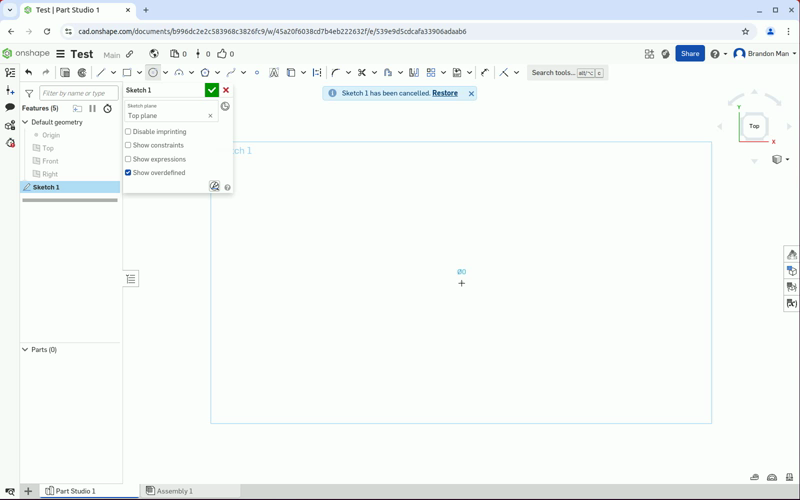
mouse_move(467, 282)
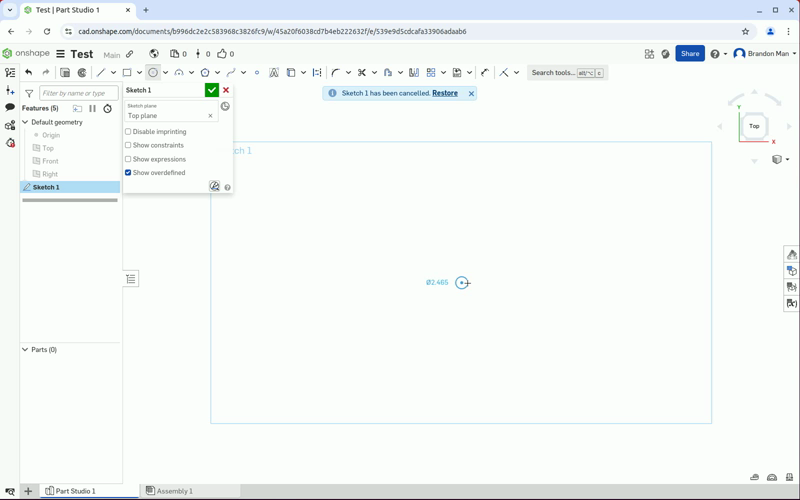
click(467, 282)
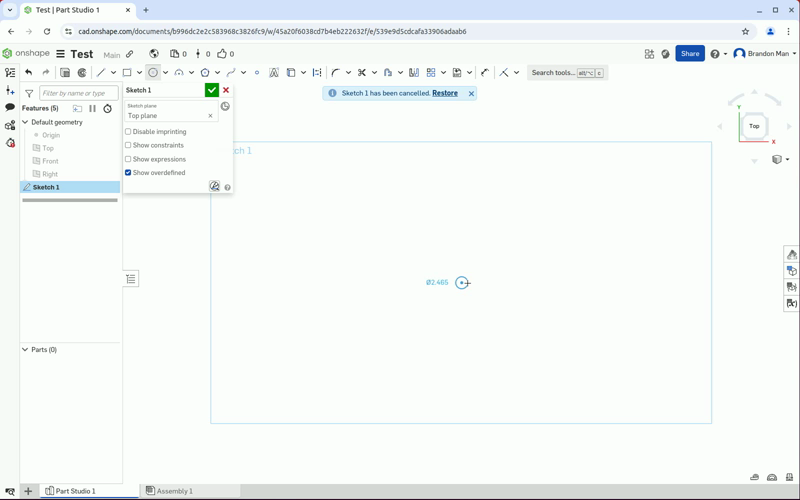
key(esc)
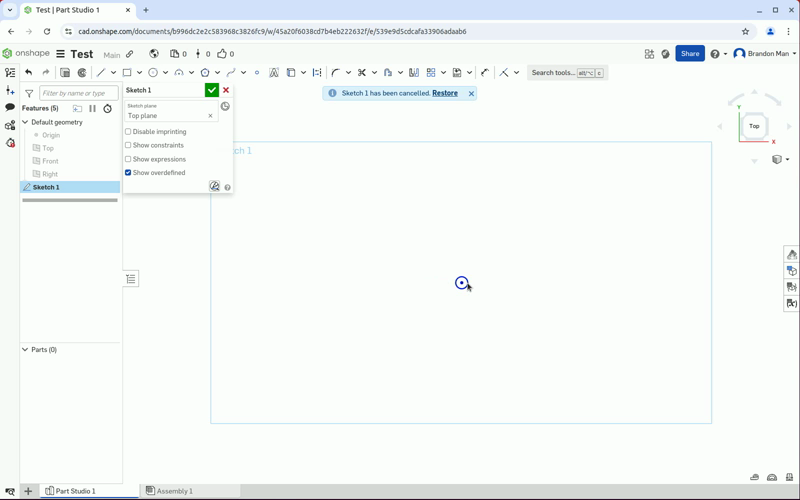
mouse_move(463, 285)
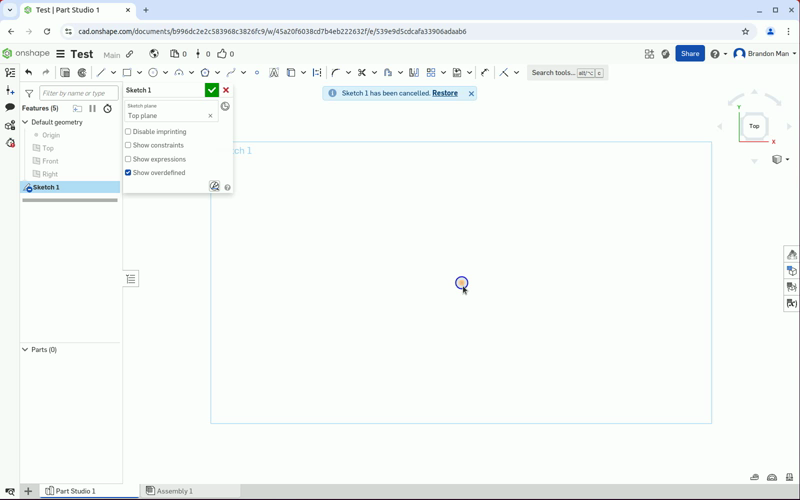
scroll(6)
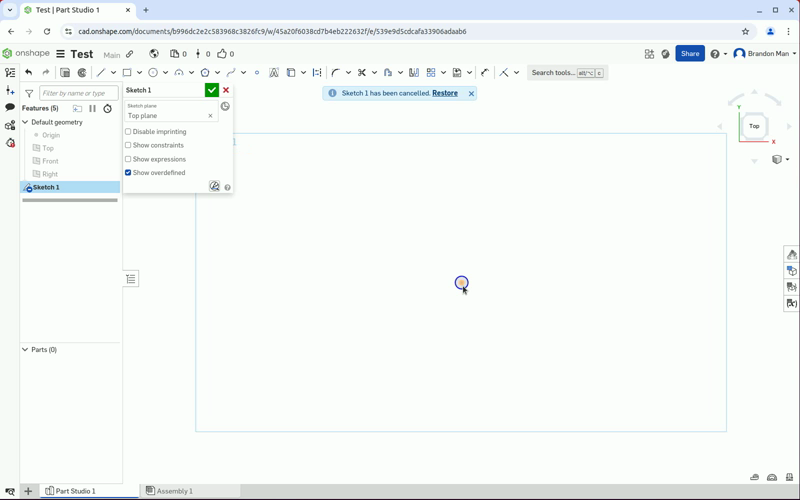
scroll(6)
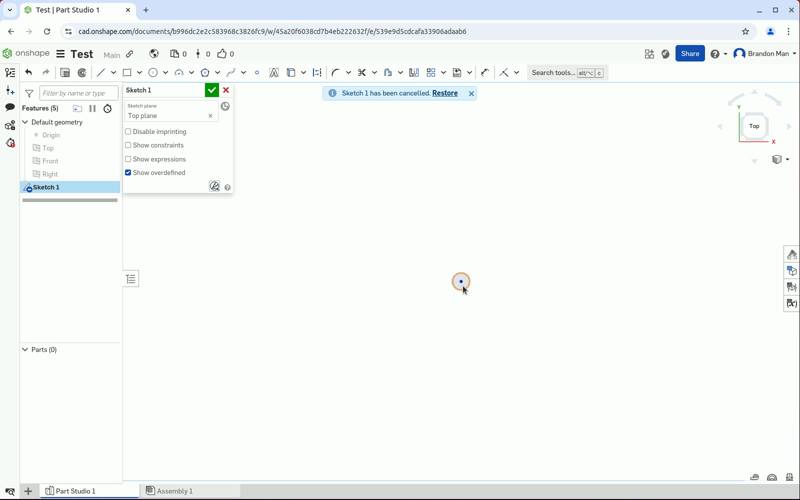
scroll(6)
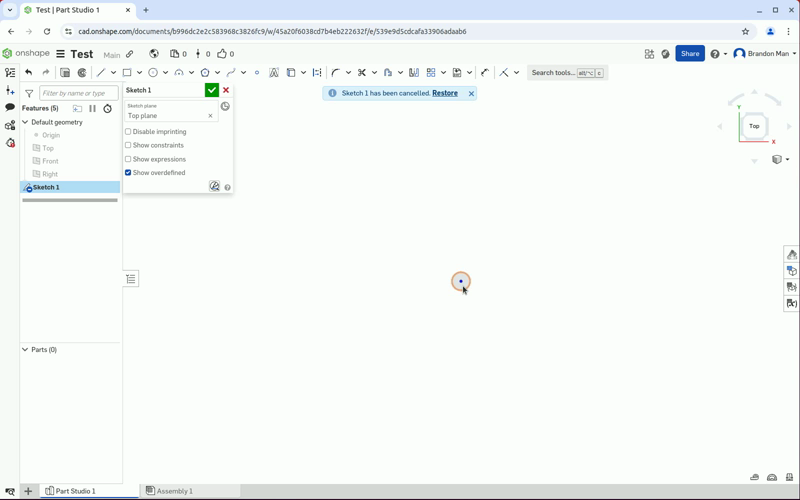
scroll(6)
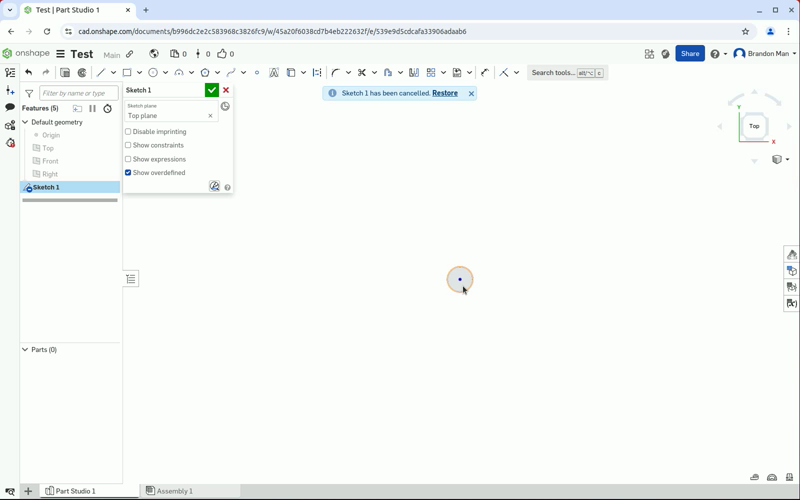
scroll(6)
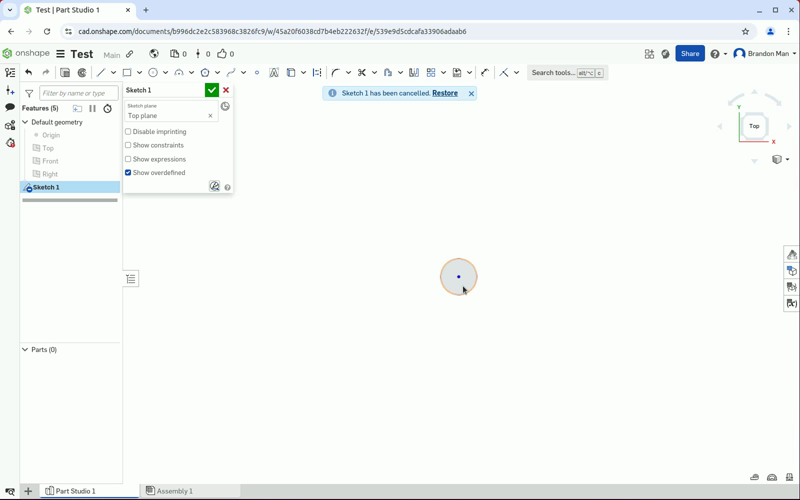
scroll(6)
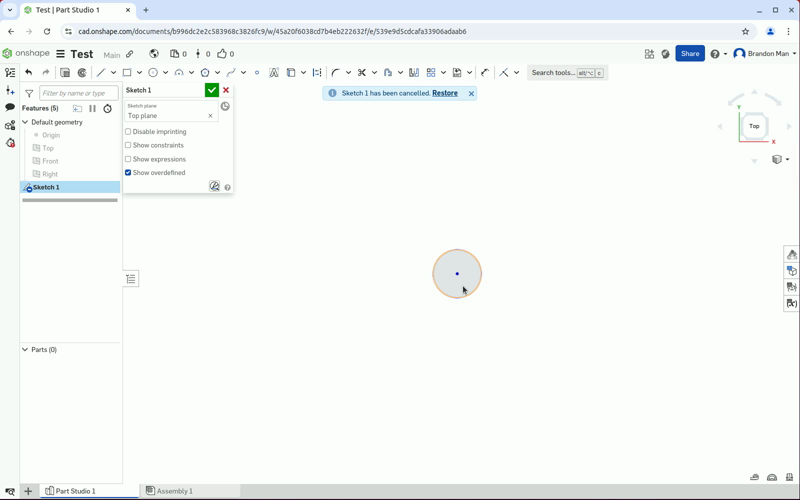
scroll(6)
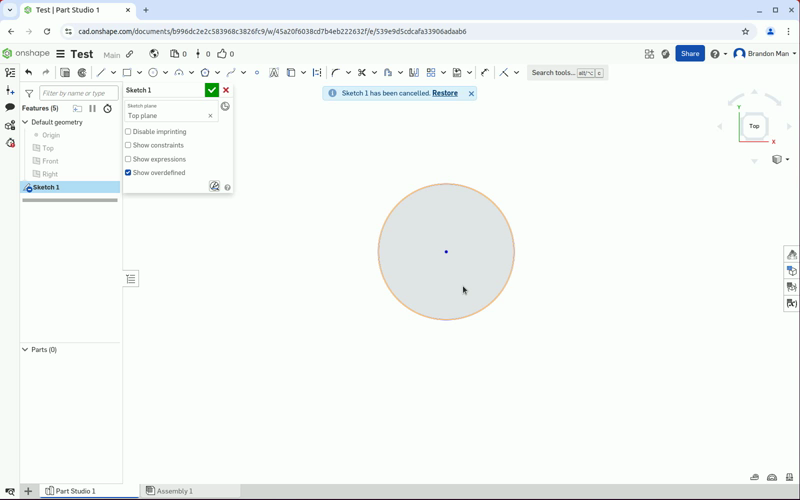
click(463, 285)
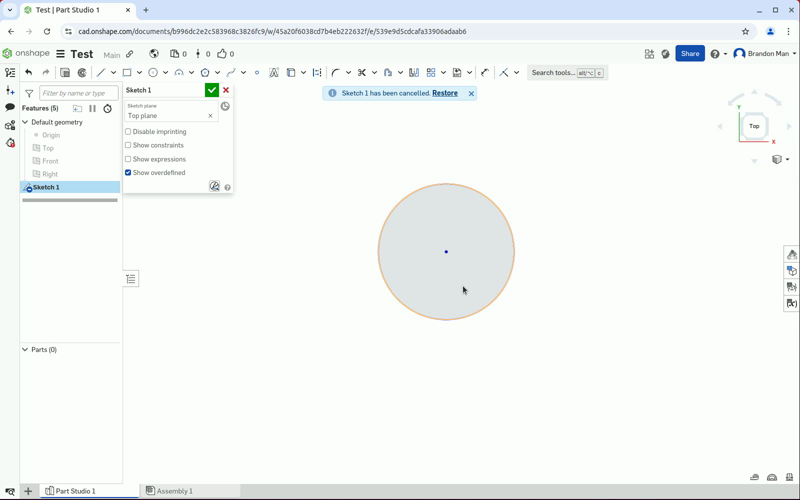
scroll(-6)
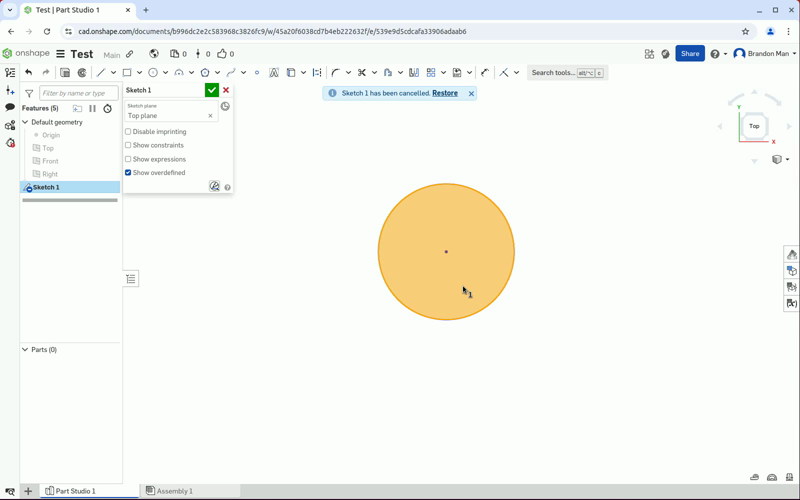
scroll(-6)
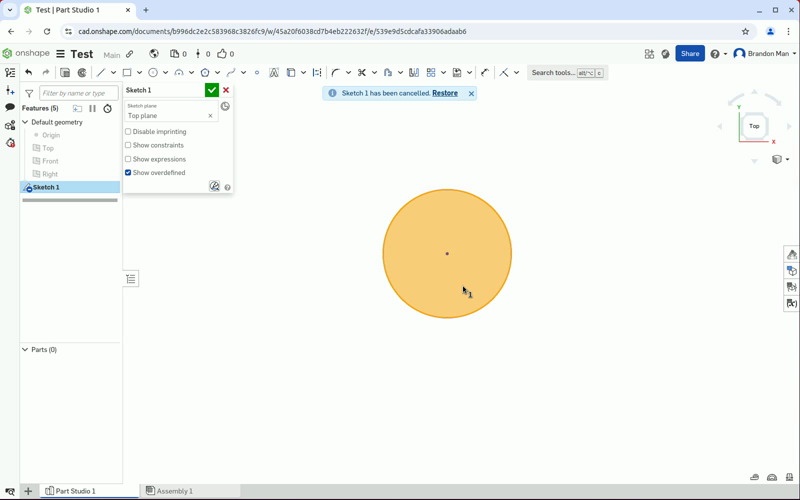
scroll(-6)
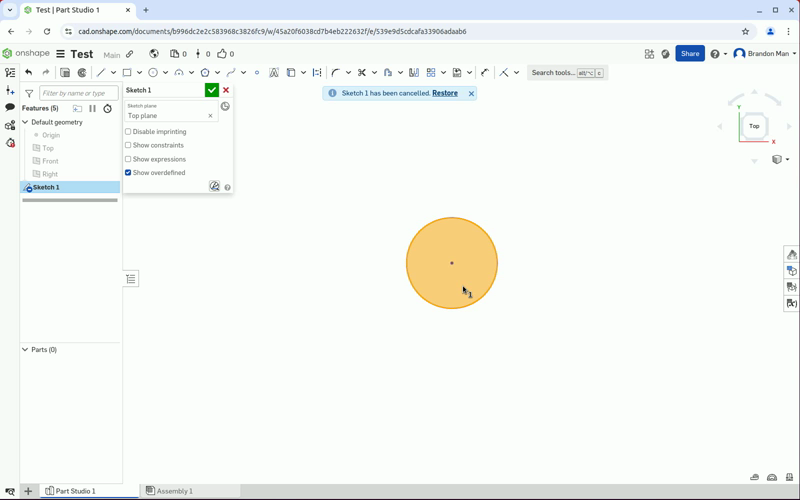
scroll(-6)
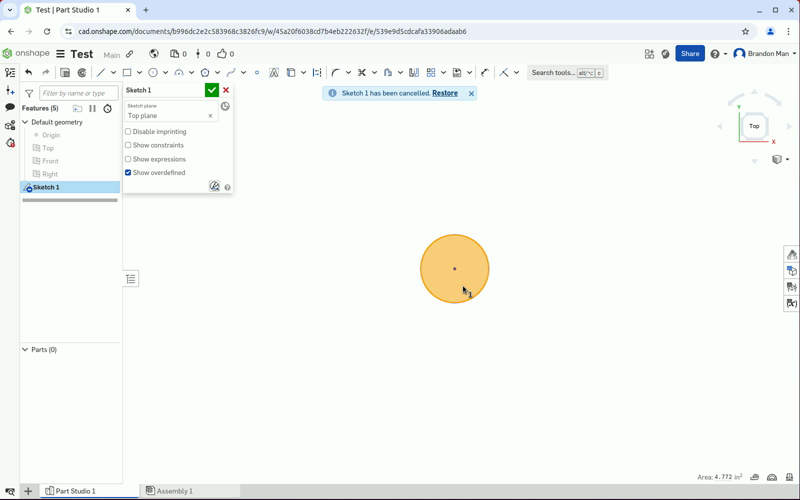
scroll(-6)
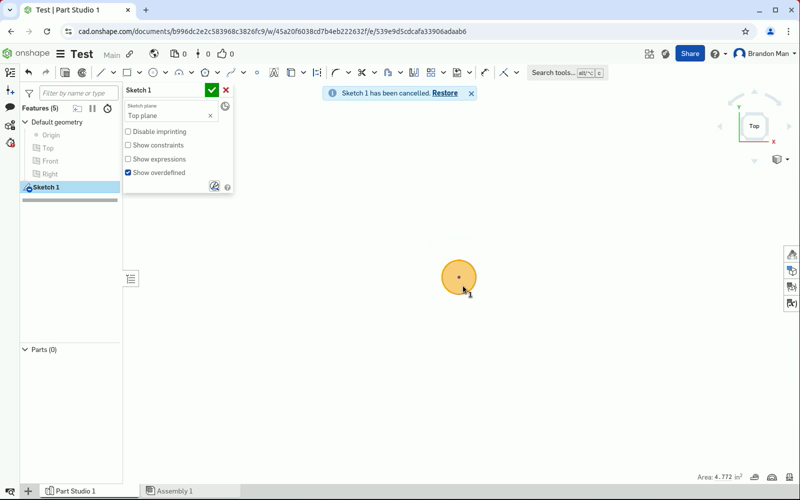
scroll(-6)
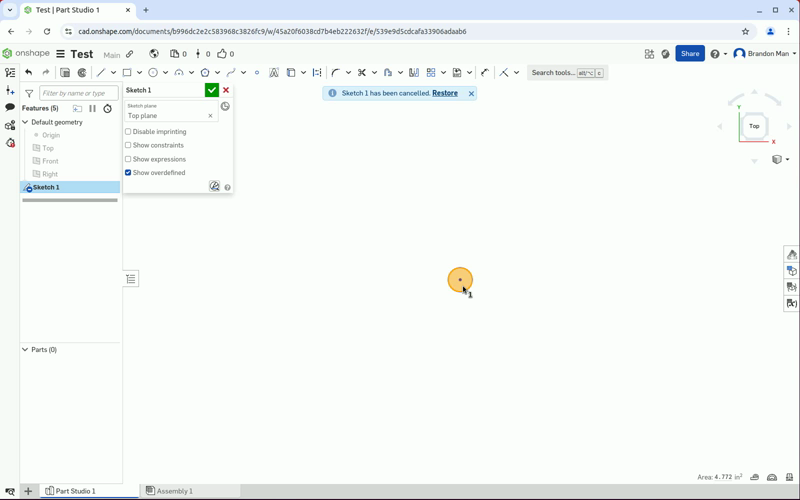
scroll(-6)
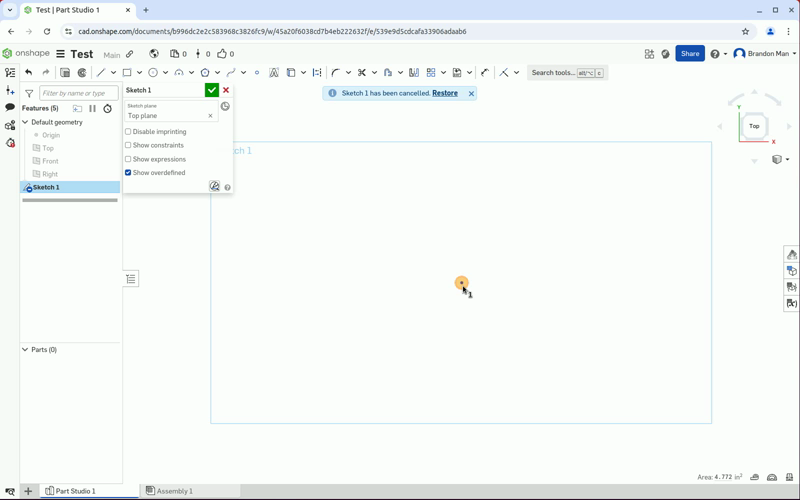
mouse_move(73, 352)
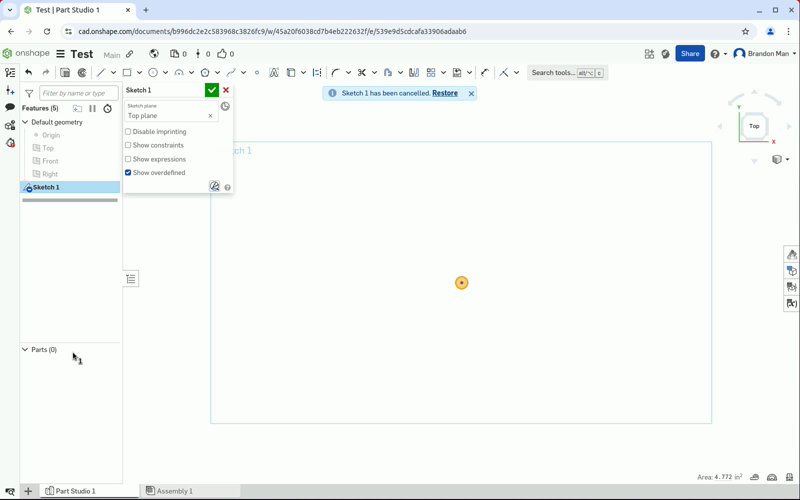
key(shift+y)
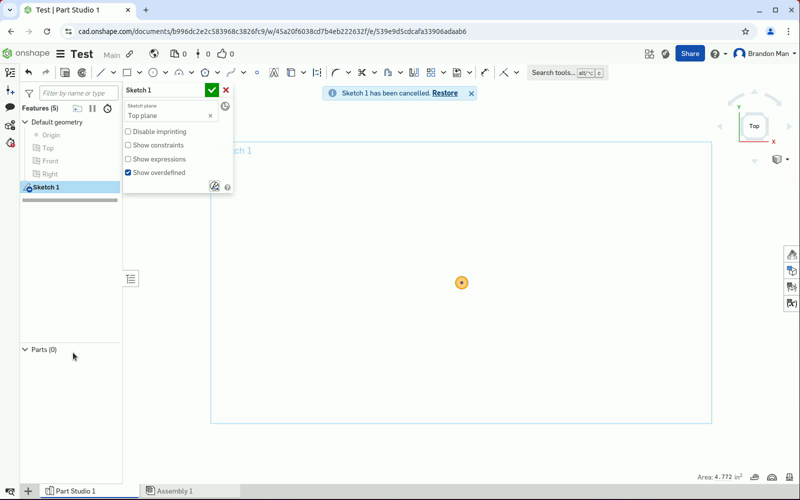
key(shift+e)
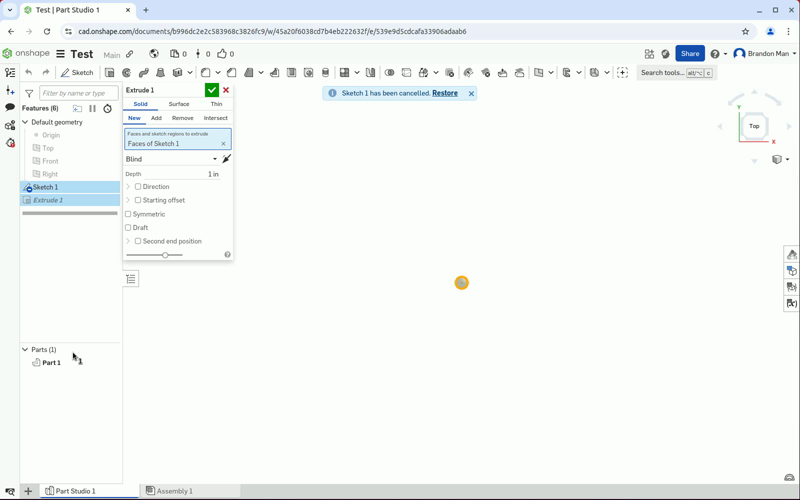
mouse_move(143, 106)
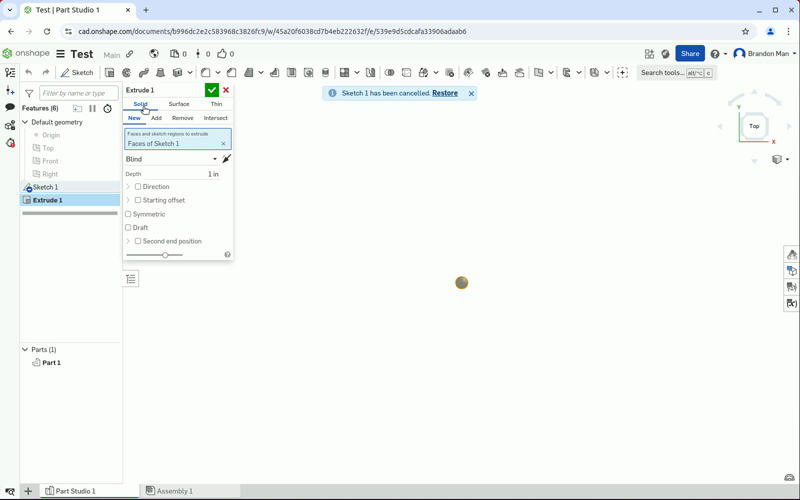
click(143, 106)
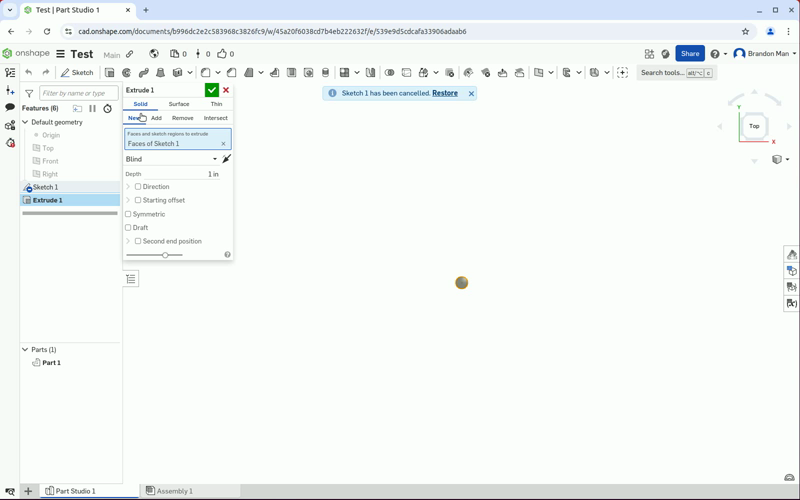
mouse_move(137, 120)
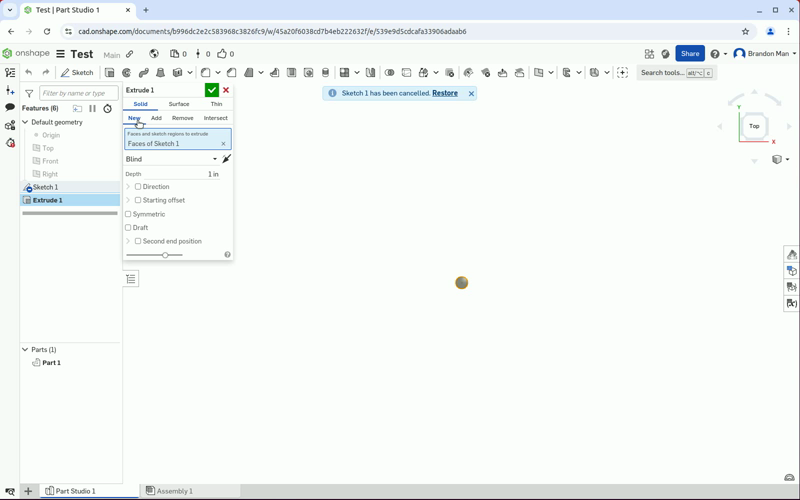
click(137, 120)
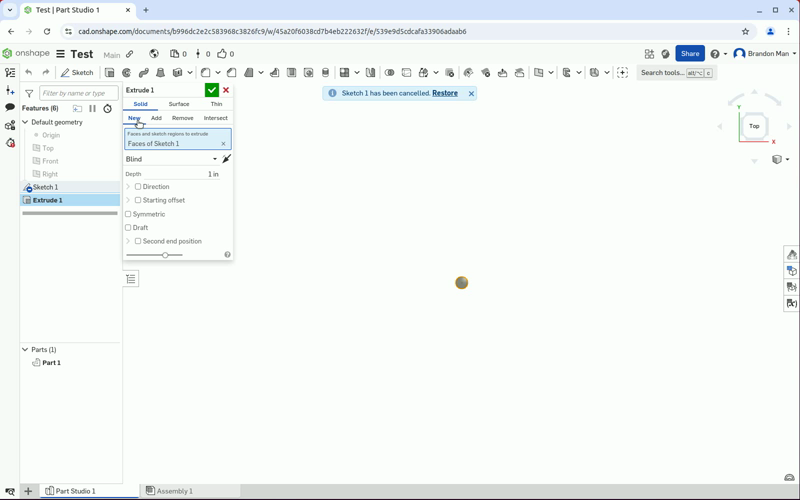
key(tab, 4)
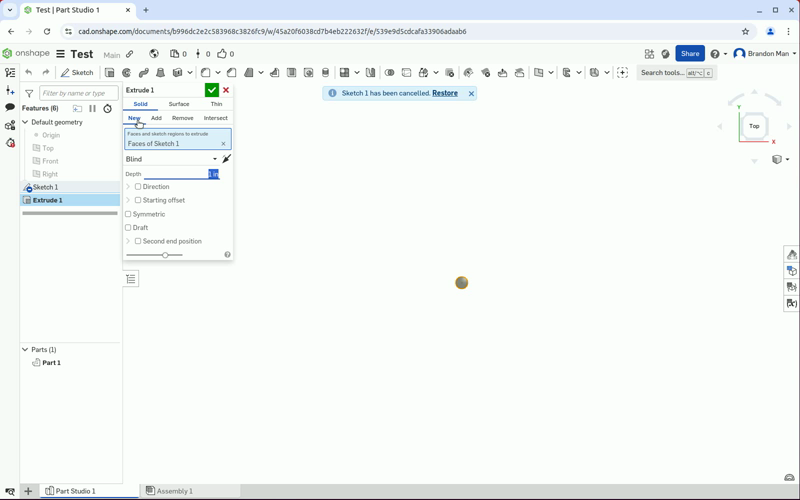
text(23.108)
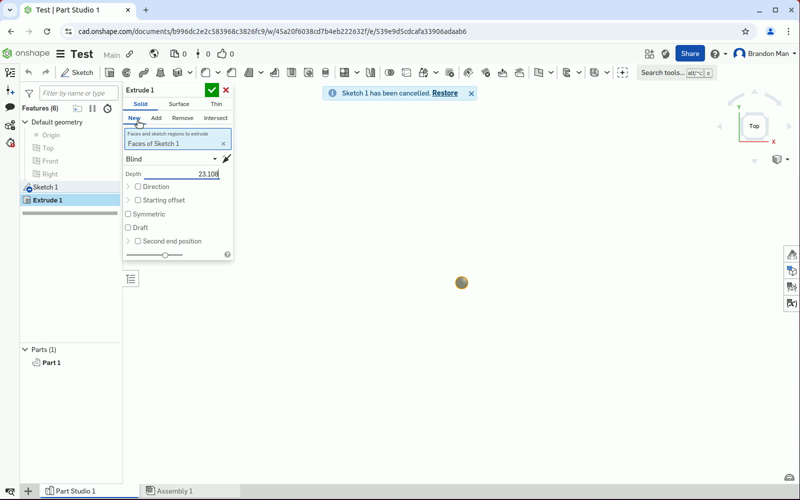
key(enter)
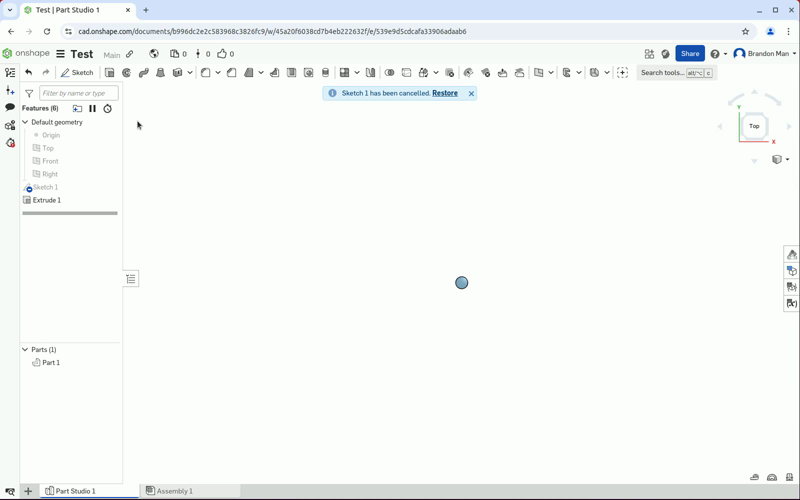
key(shift+h)
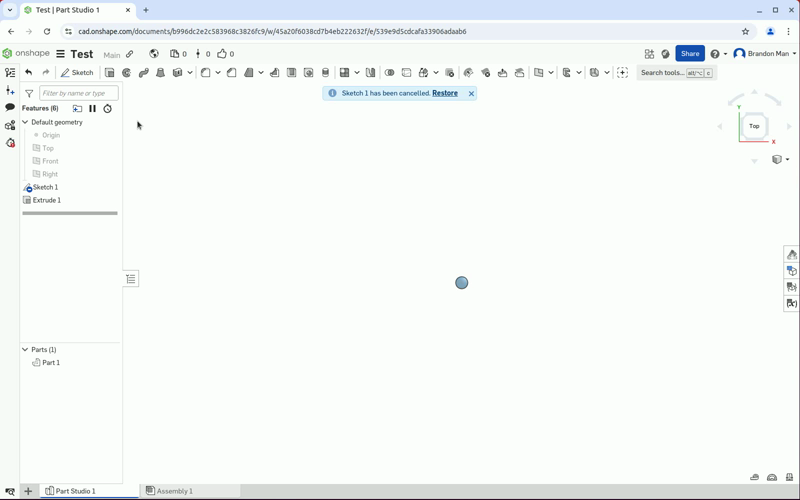
key(shift+h)
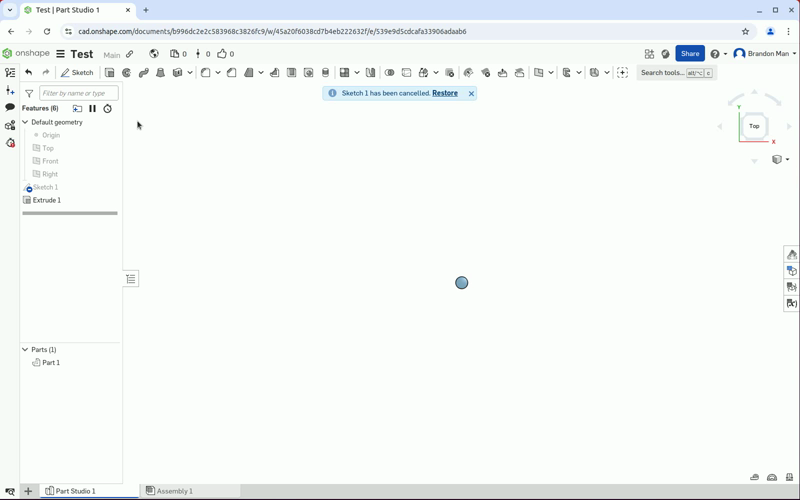
mouse_move(73, 189)
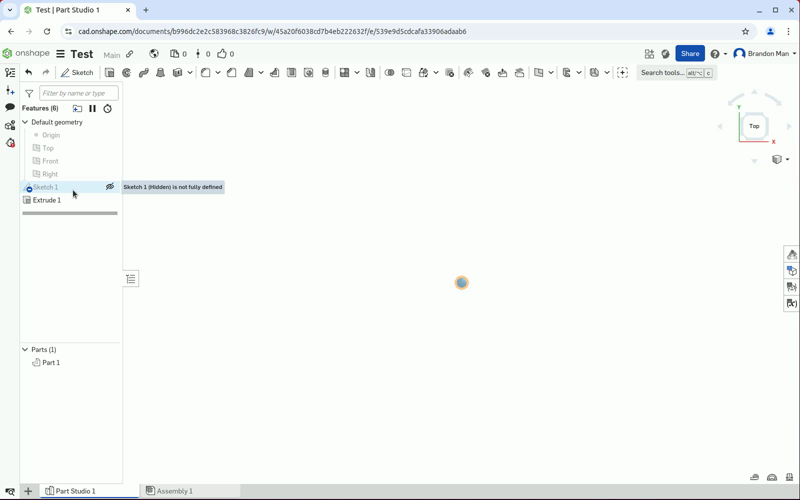
click(73, 189)
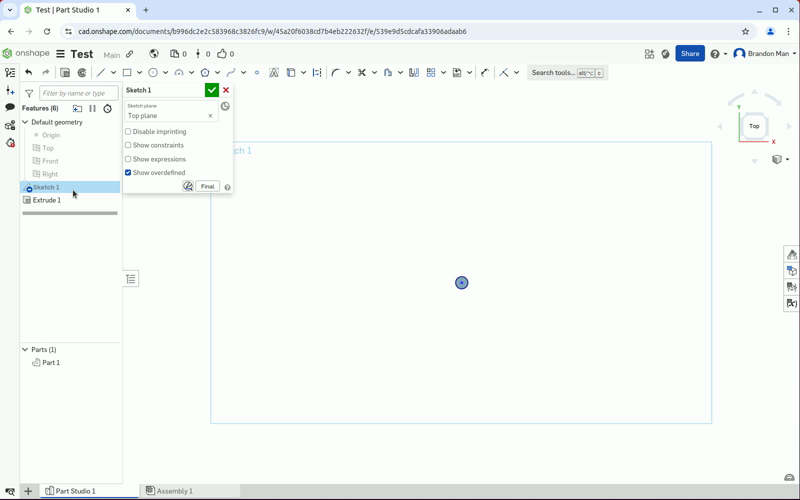
mouse_move(229, 92)
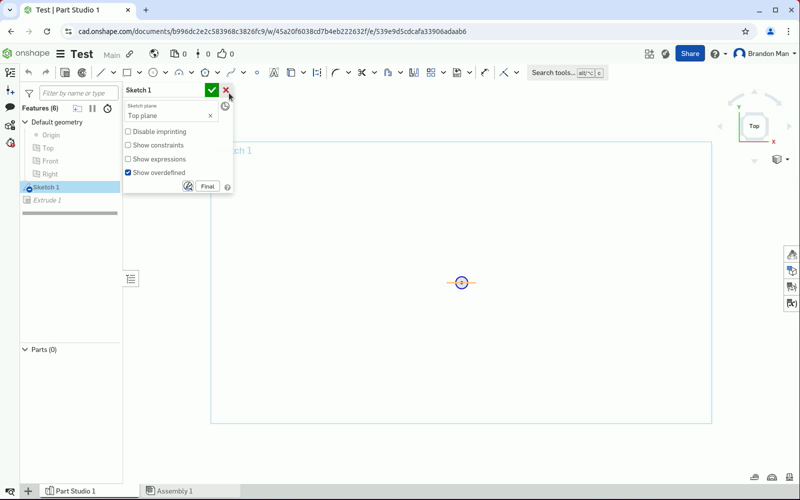
click(229, 92)
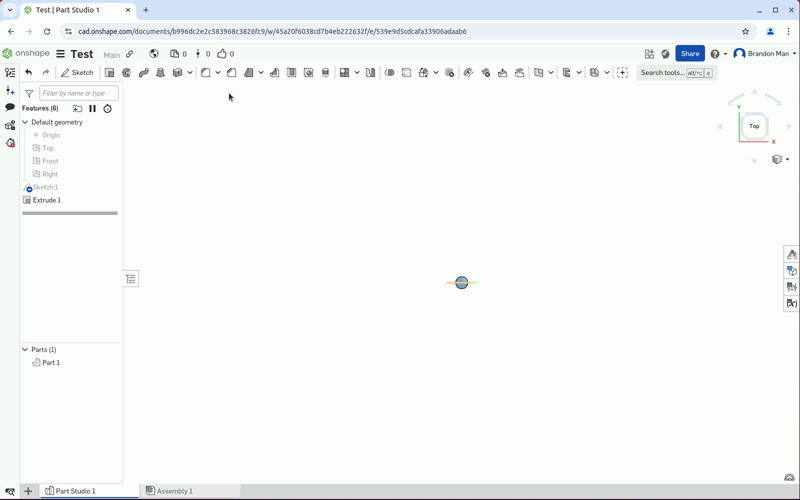
mouse_move(73, 352)
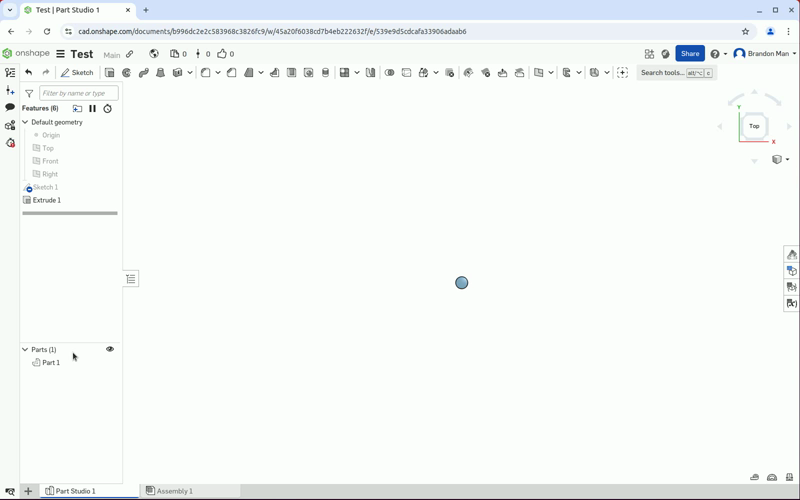
key(y)
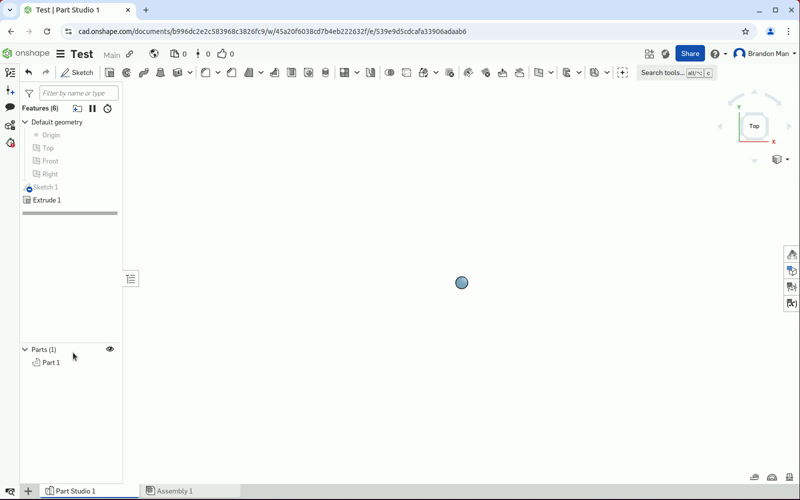
key(shift+p)
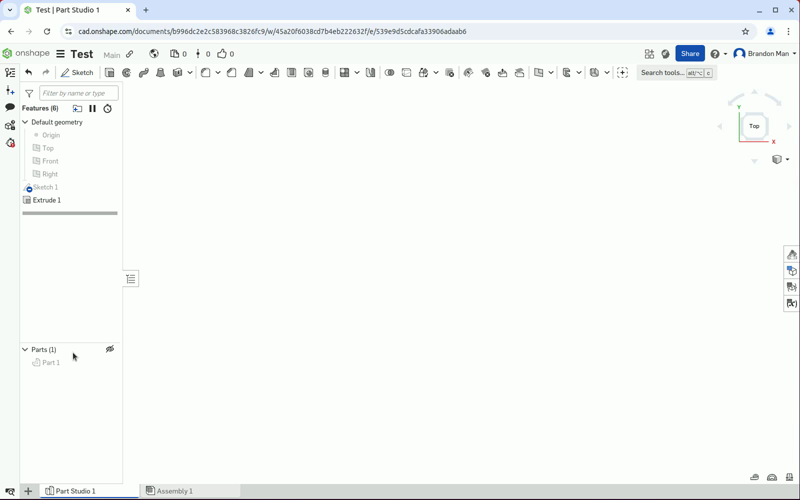
key(space)
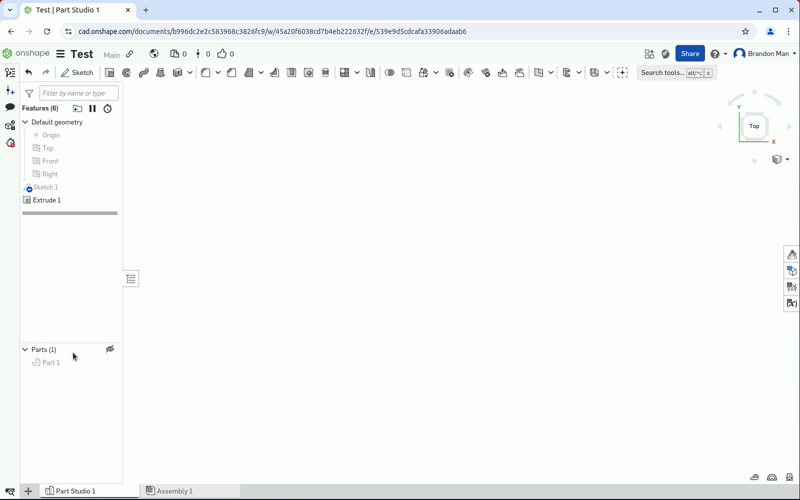
key_down(shift)
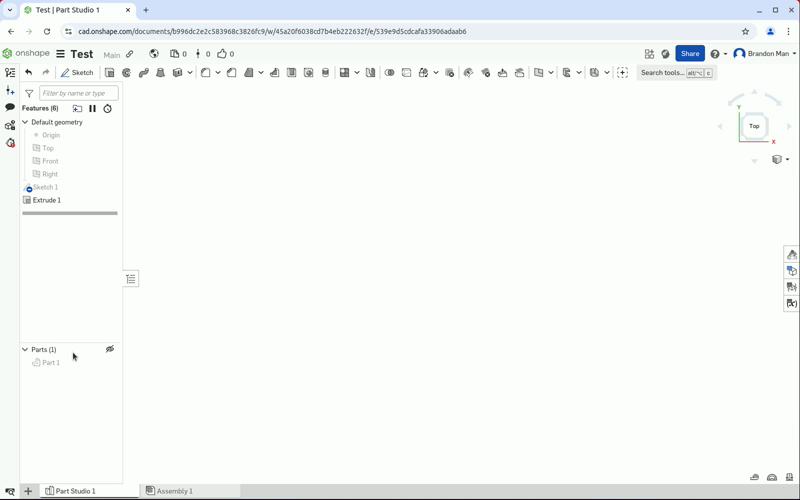
key(up)
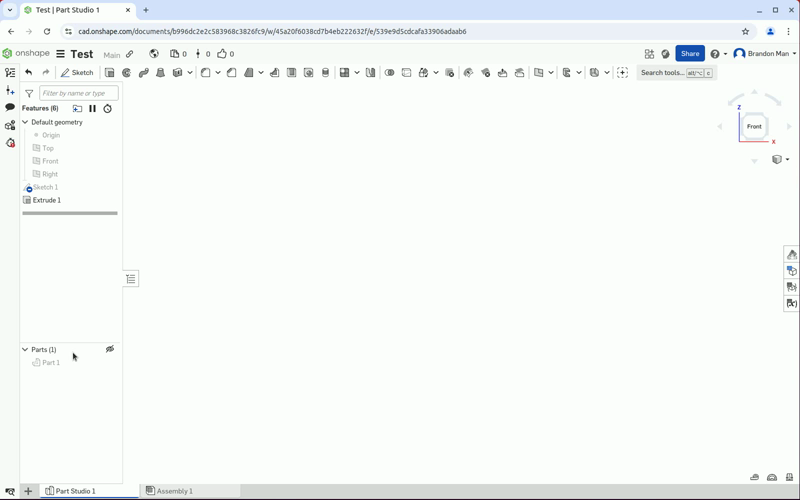
key_up(shift)
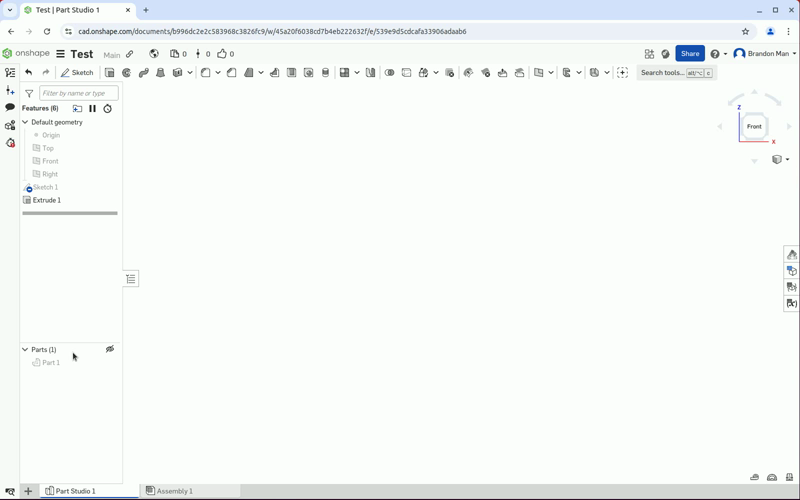
mouse_move(73, 352)
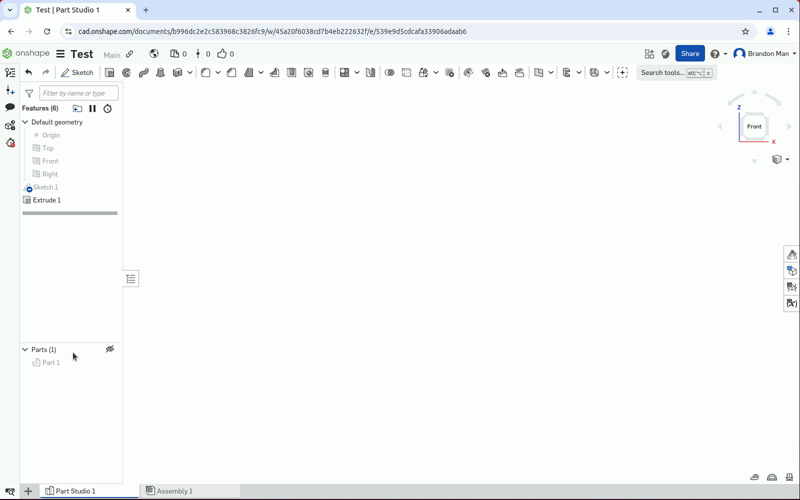
key(shift+y)
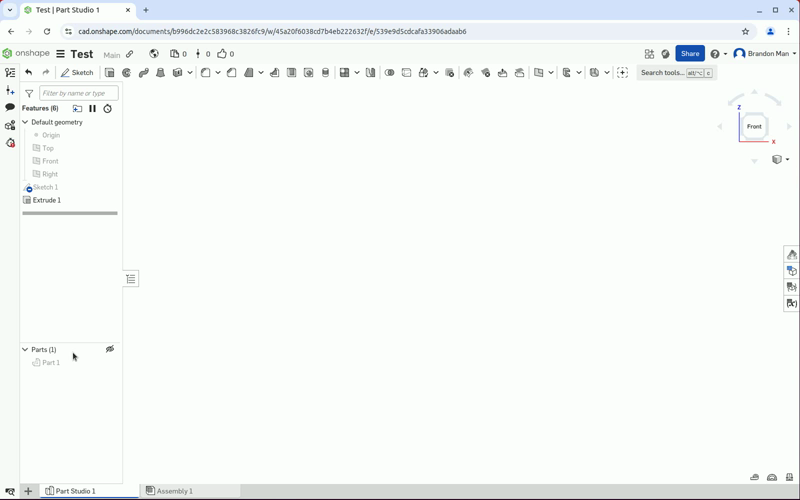
key(shift+s)
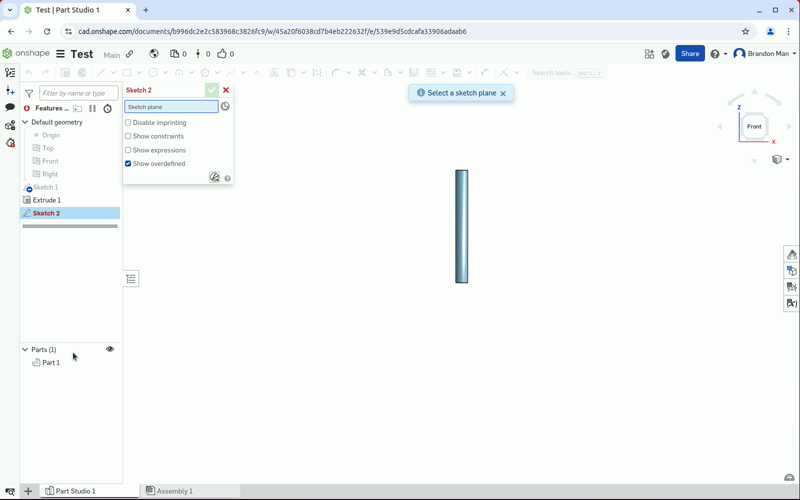
mouse_move(73, 163)
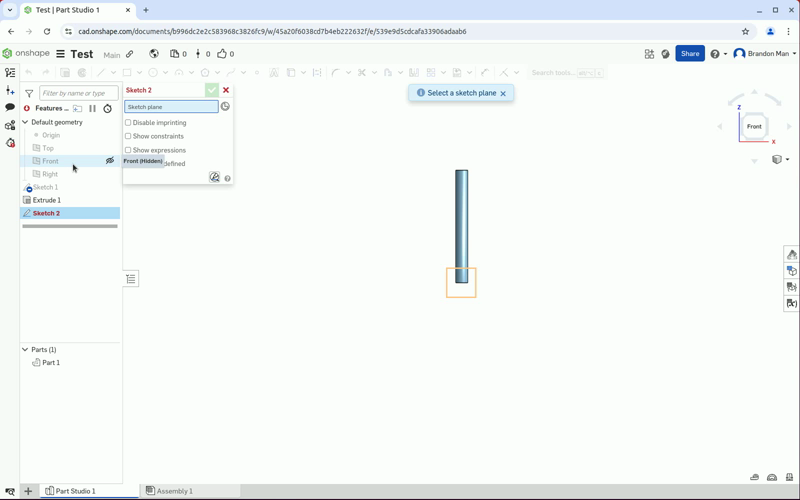
click(73, 163)
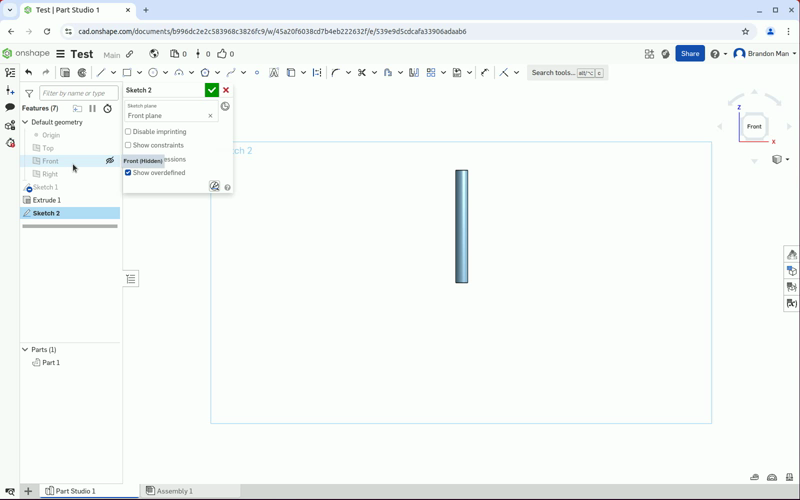
mouse_move(73, 352)
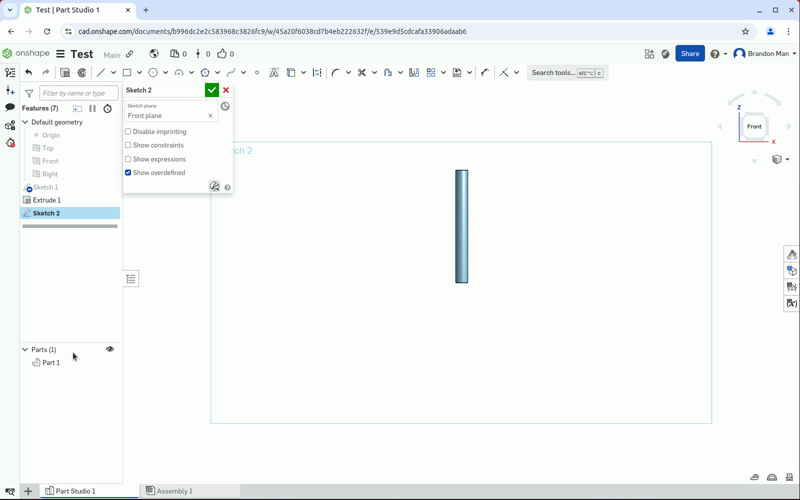
key(y)
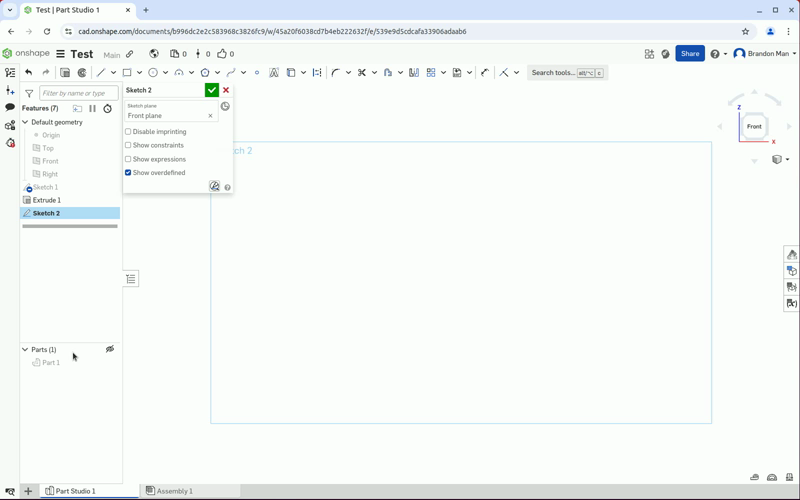
key(c)
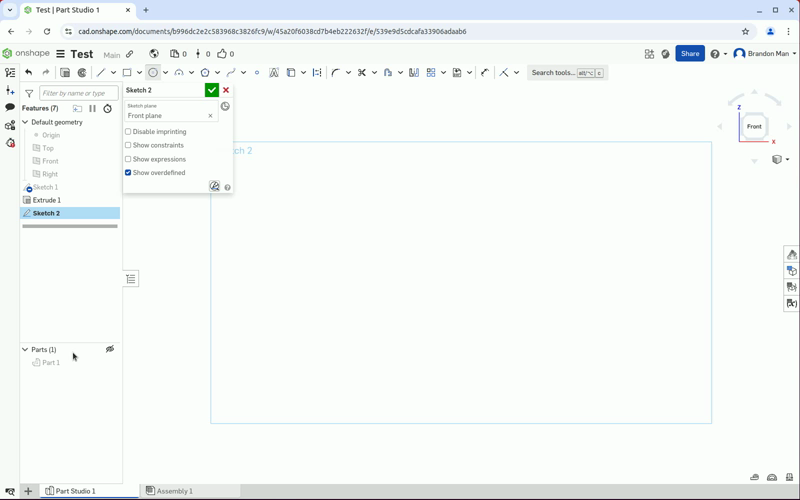
key_down(shift)
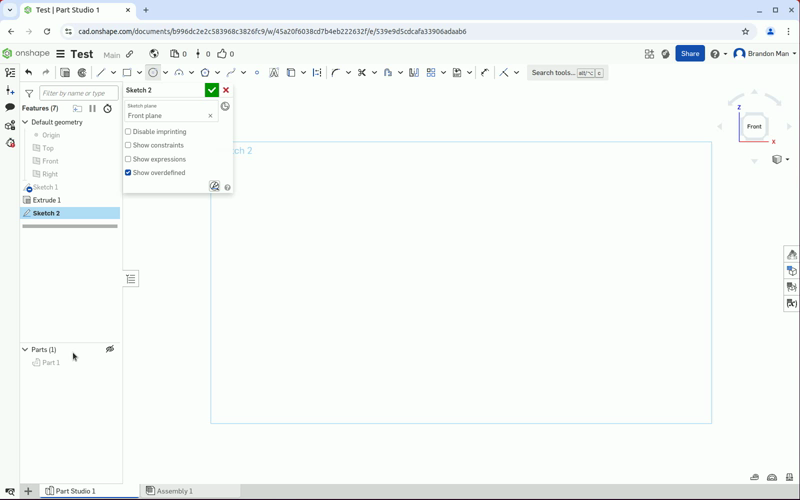
mouse_move(461, 270)
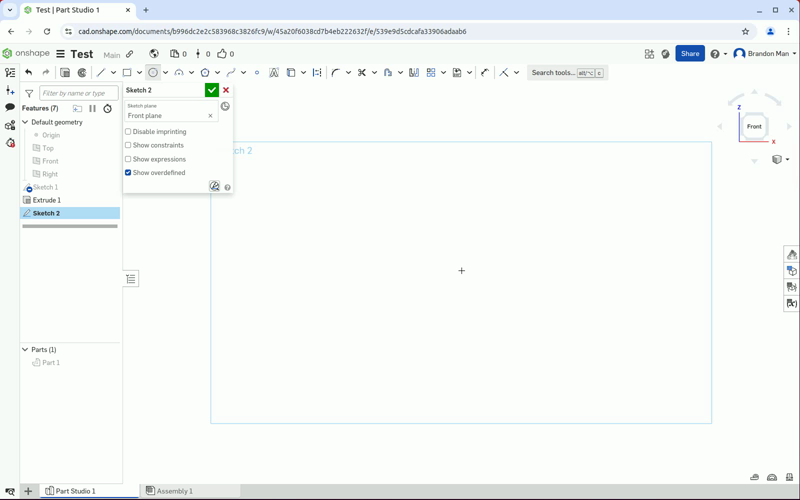
click(461, 270)
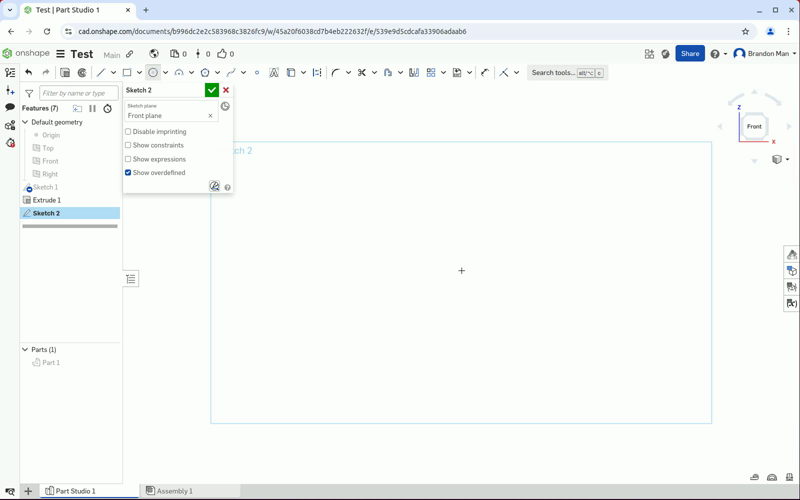
key_up(shift)
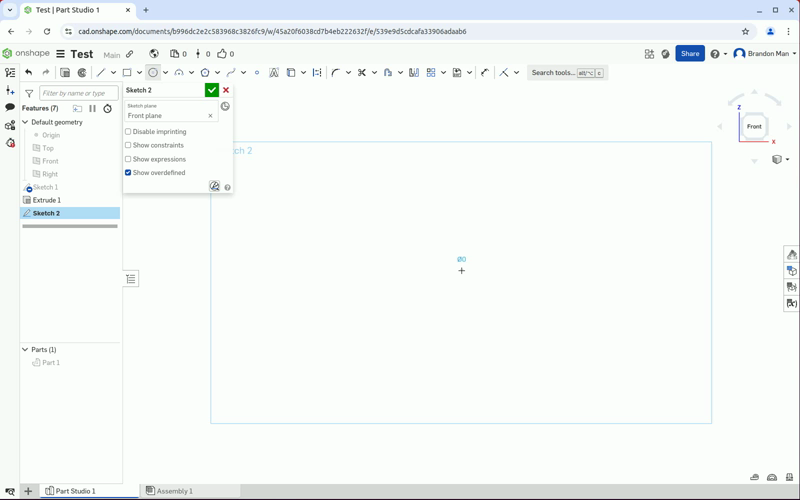
mouse_move(466, 270)
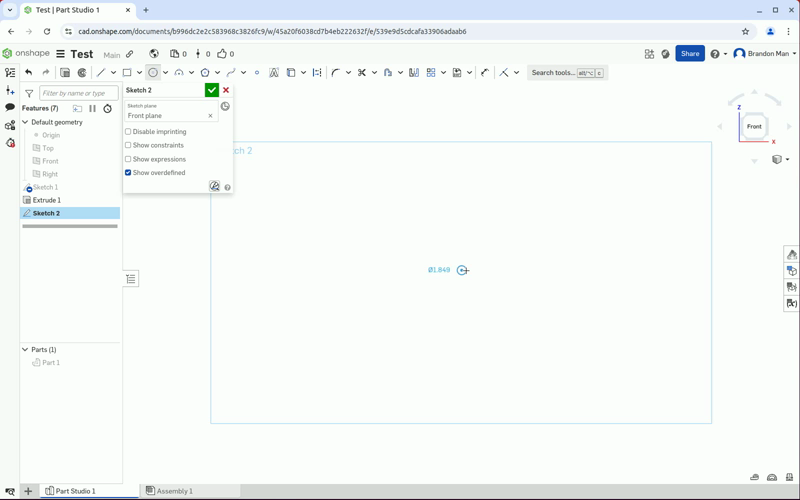
click(466, 270)
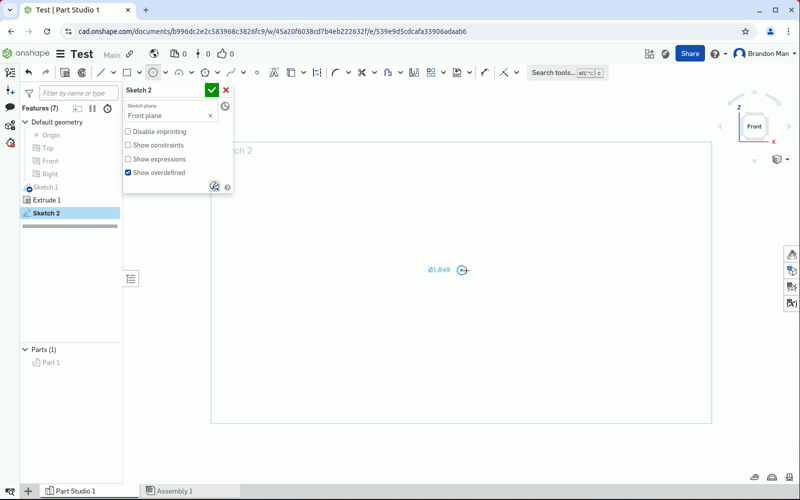
key(esc)
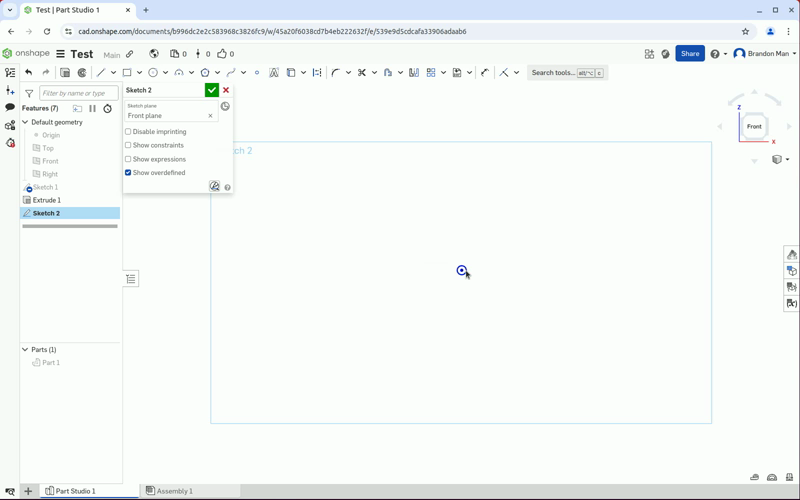
mouse_move(458, 267)
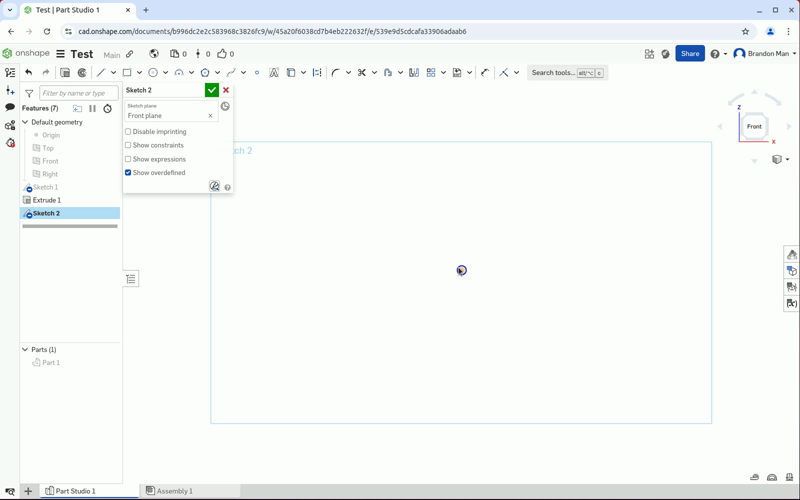
scroll(6)
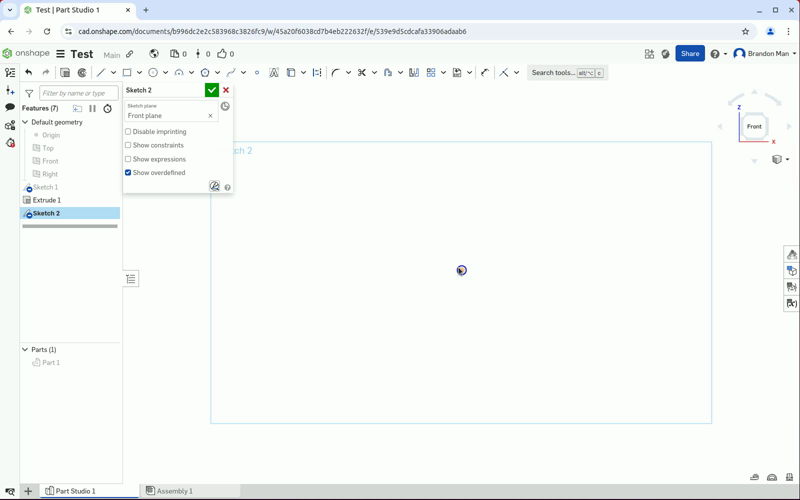
scroll(6)
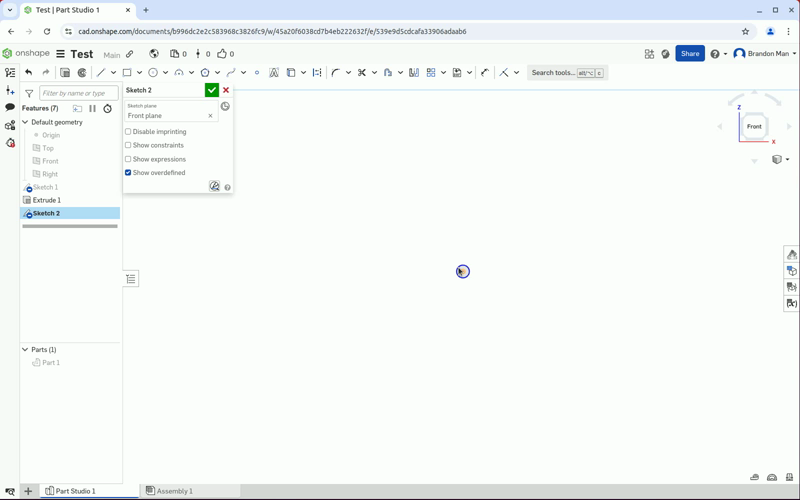
scroll(6)
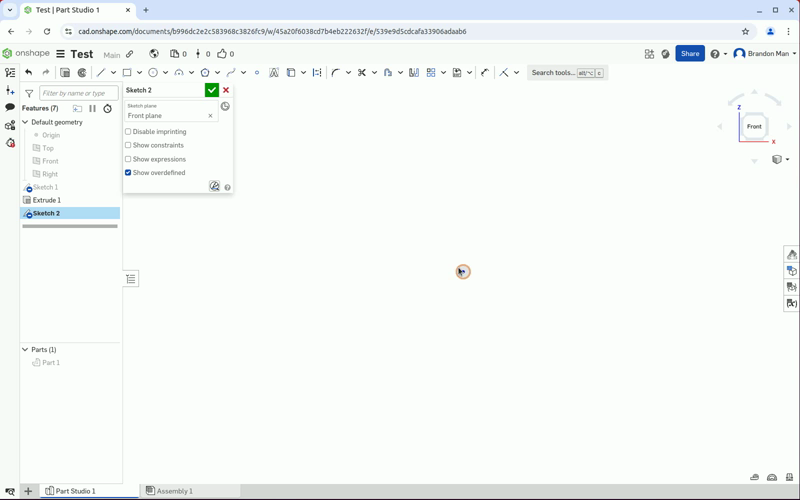
scroll(6)
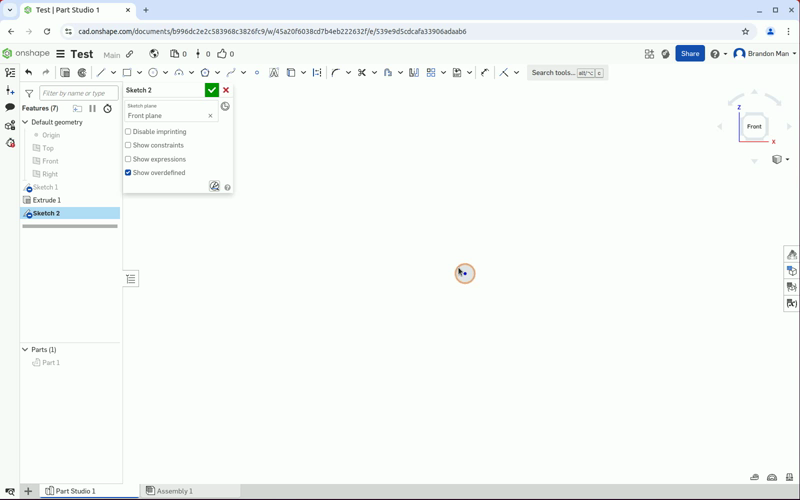
scroll(6)
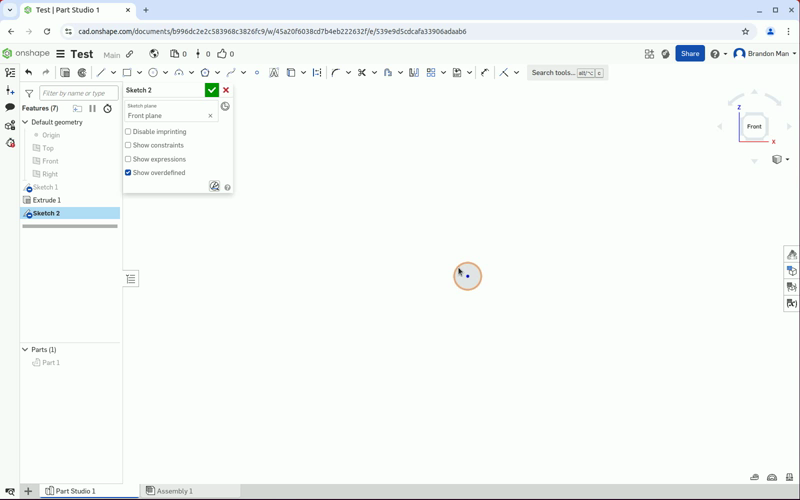
scroll(6)
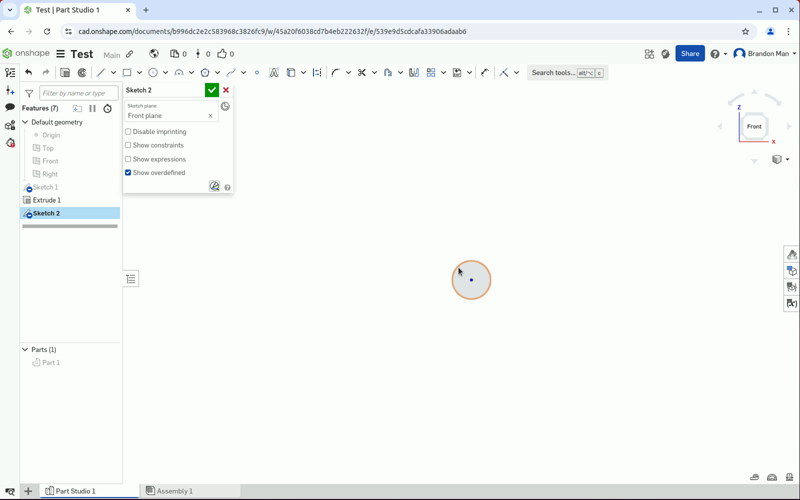
scroll(6)
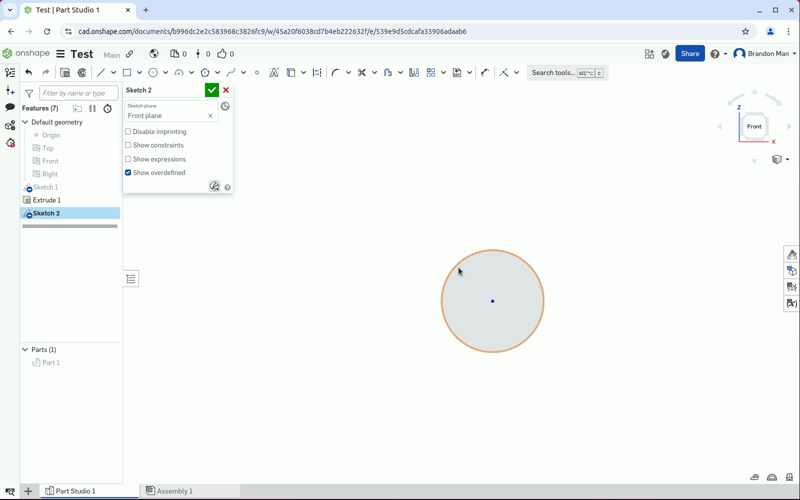
click(458, 267)
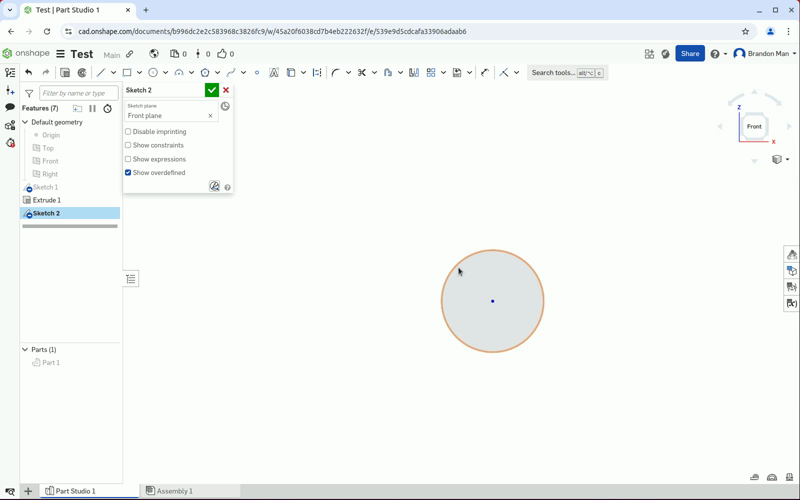
scroll(-6)
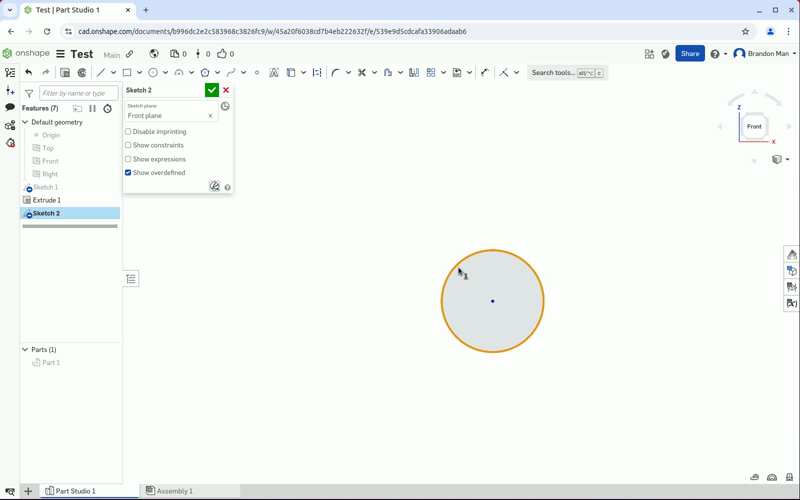
scroll(-6)
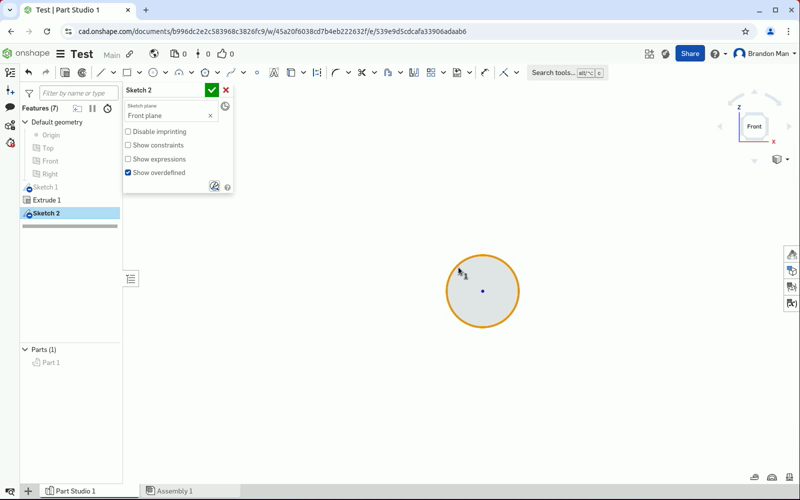
scroll(-6)
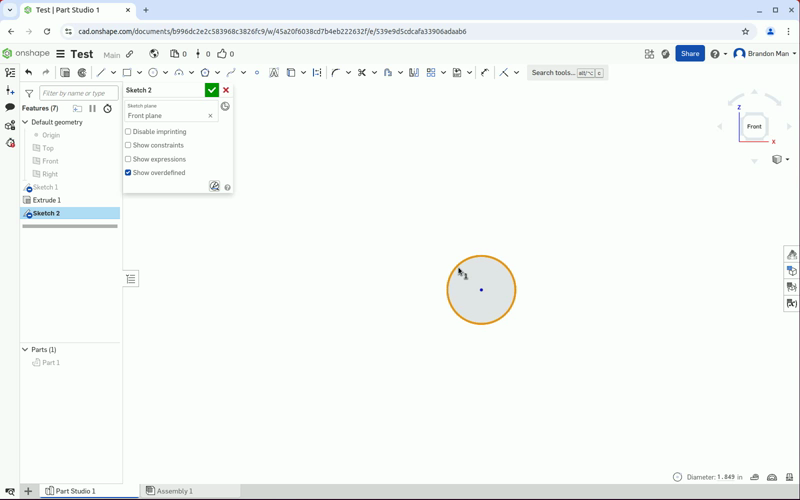
scroll(-6)
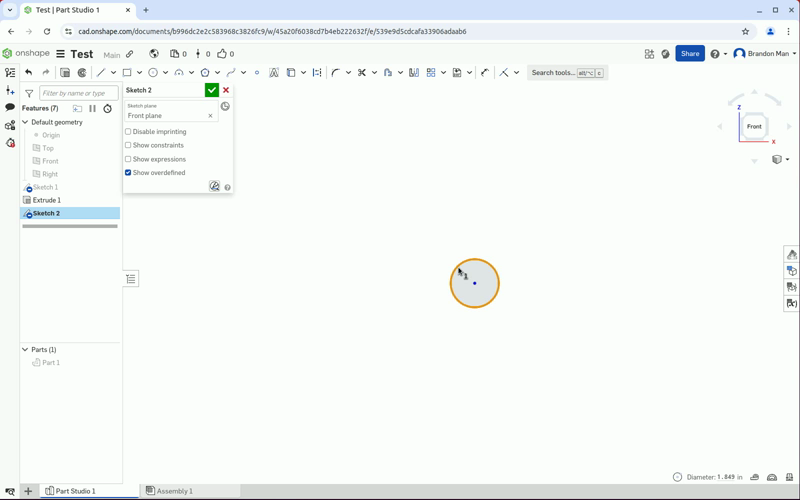
scroll(-6)
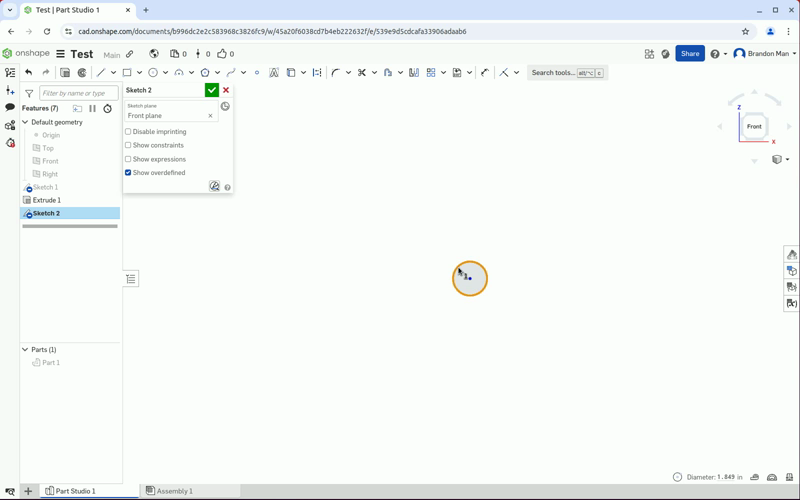
scroll(-6)
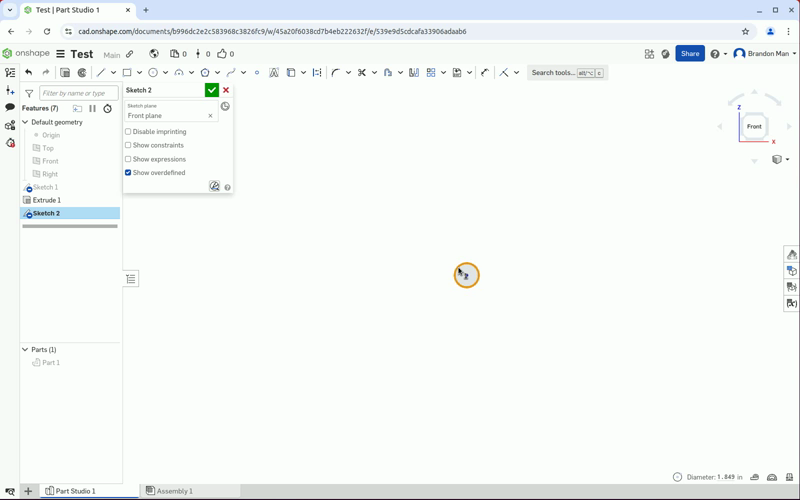
scroll(-6)
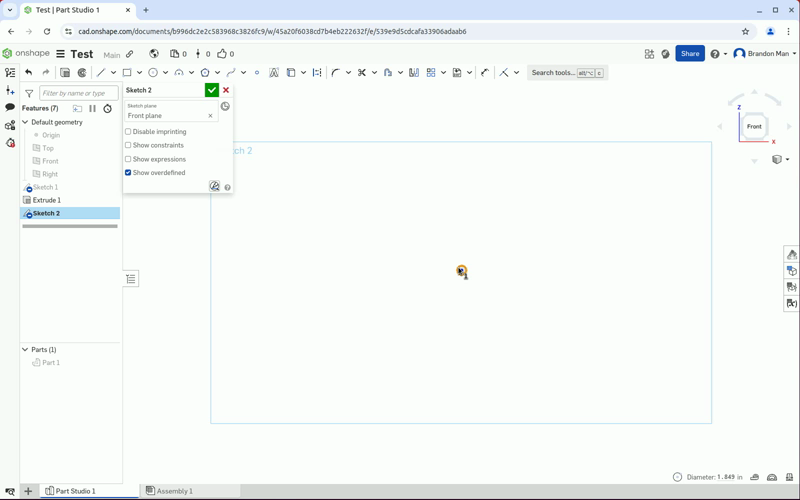
mouse_move(73, 352)
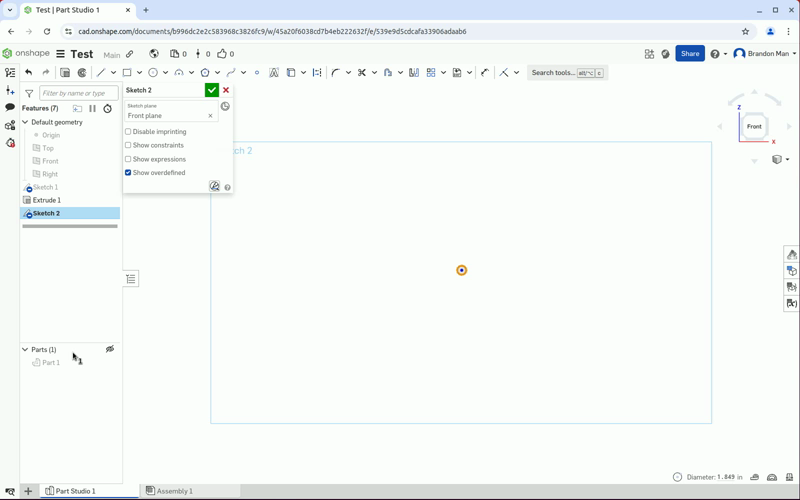
key(shift+y)
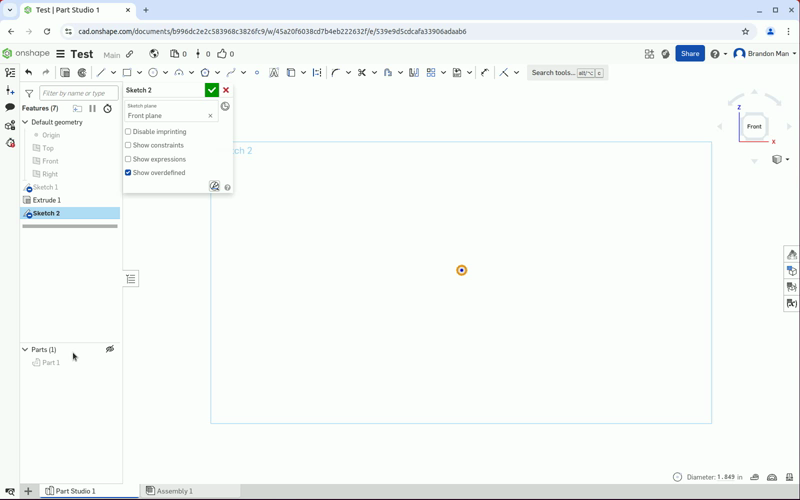
key(shift+e)
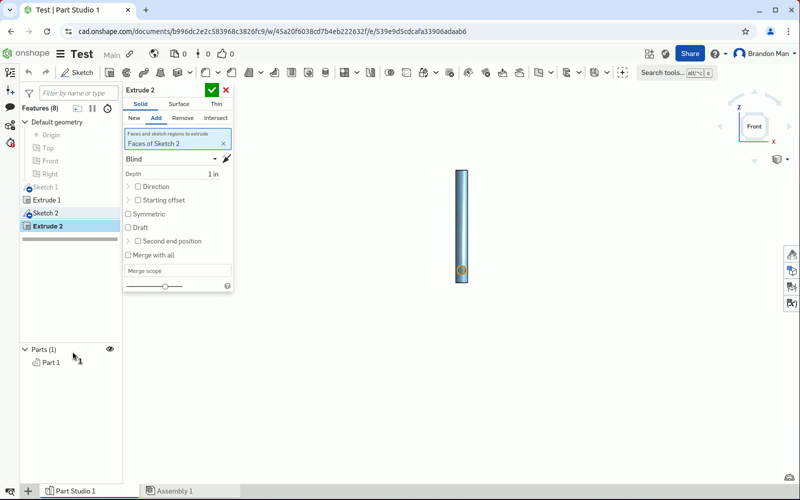
mouse_move(143, 106)
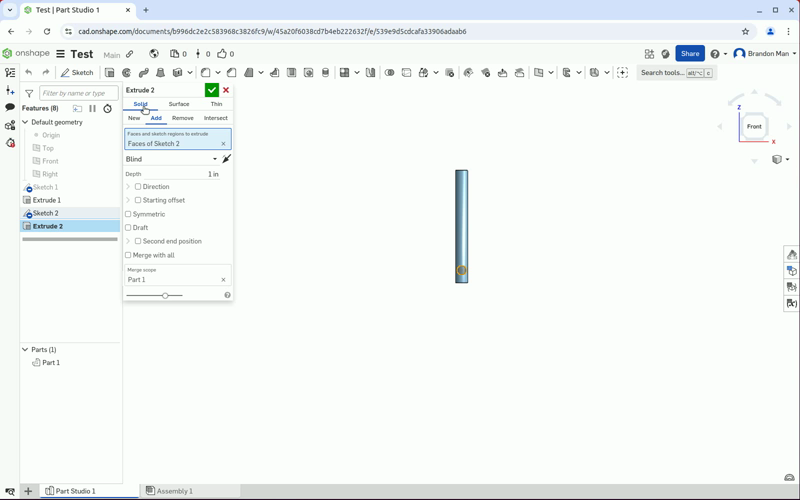
click(143, 106)
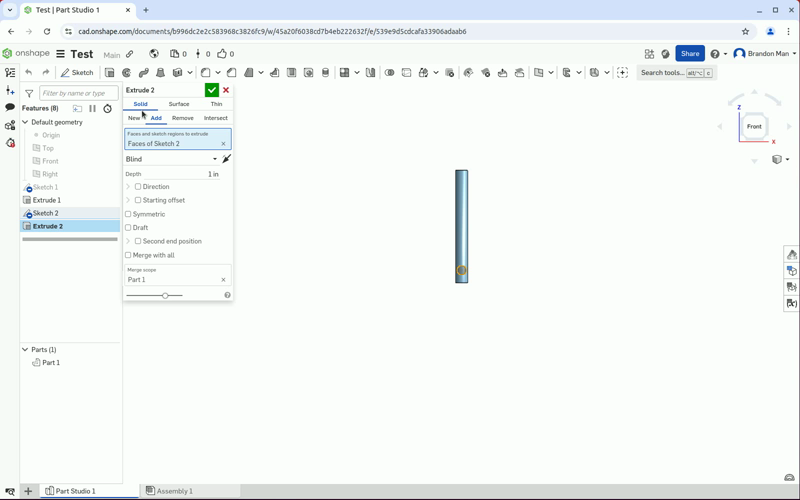
mouse_move(137, 120)
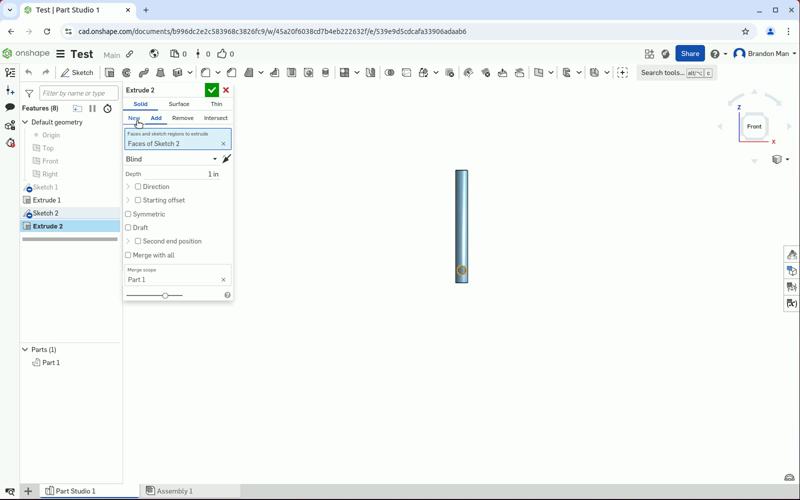
click(137, 120)
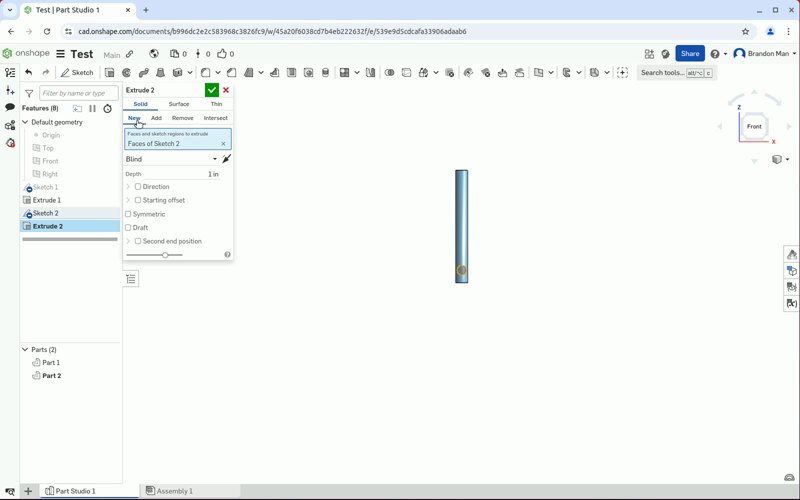
key(tab, 4)
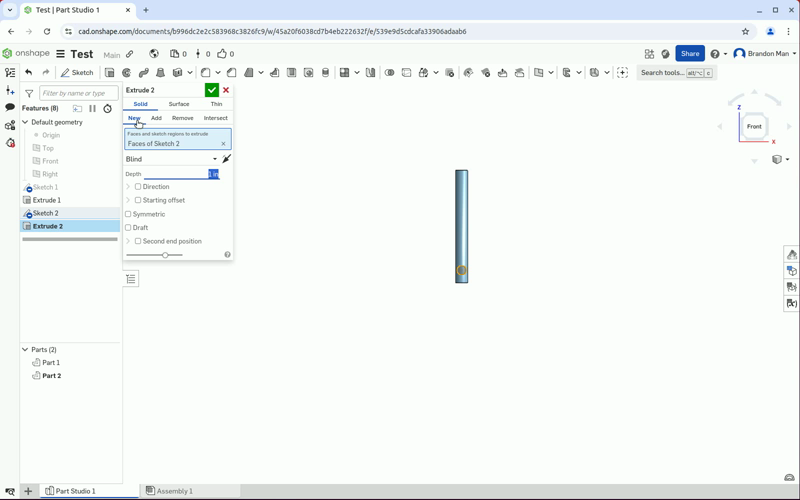
text(4.574)
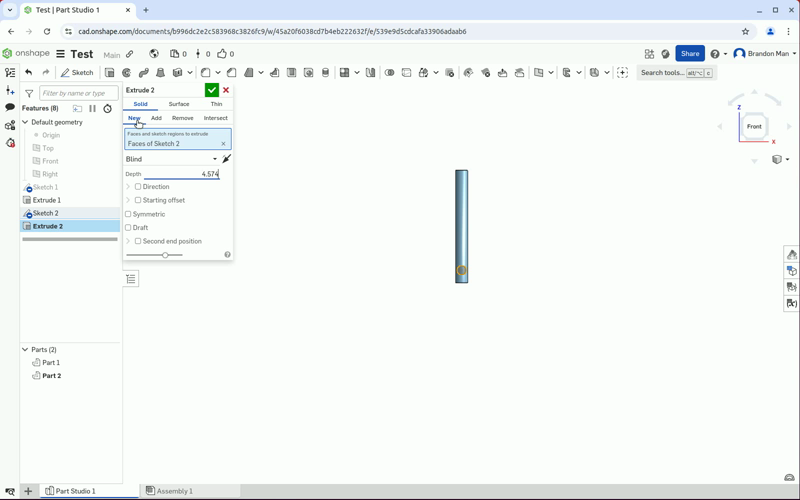
key(enter)
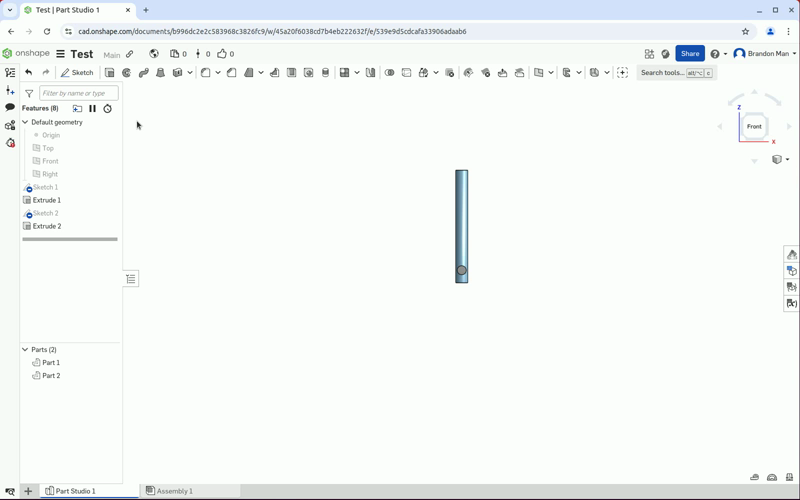
key(shift+h)
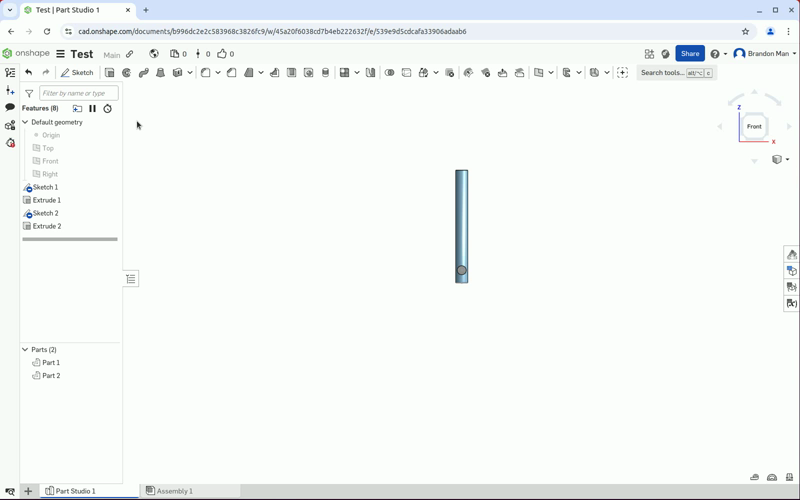
key(shift+h)
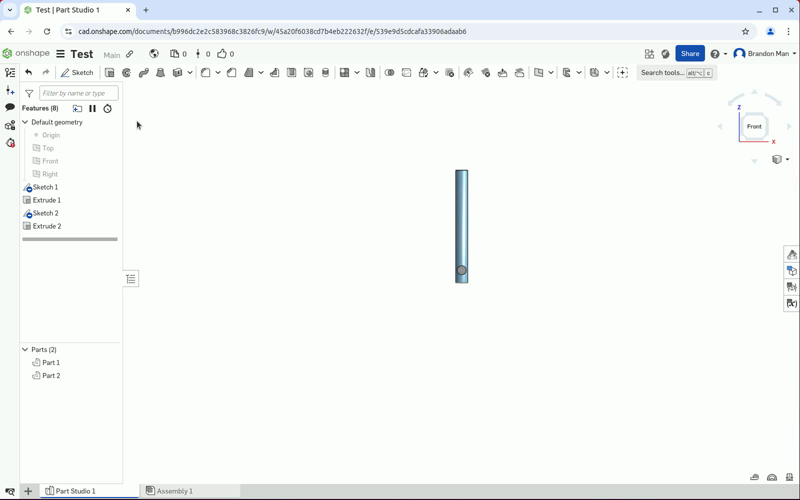
key(shift+7)
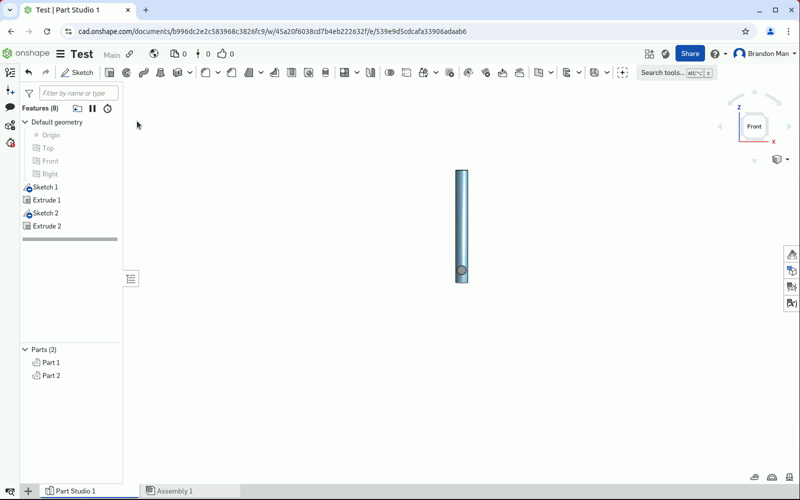
key(left, 2)
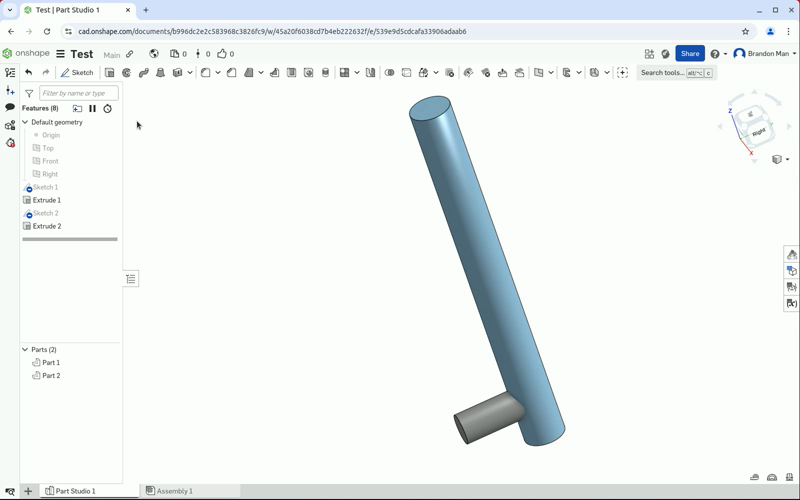
key(down, 2)
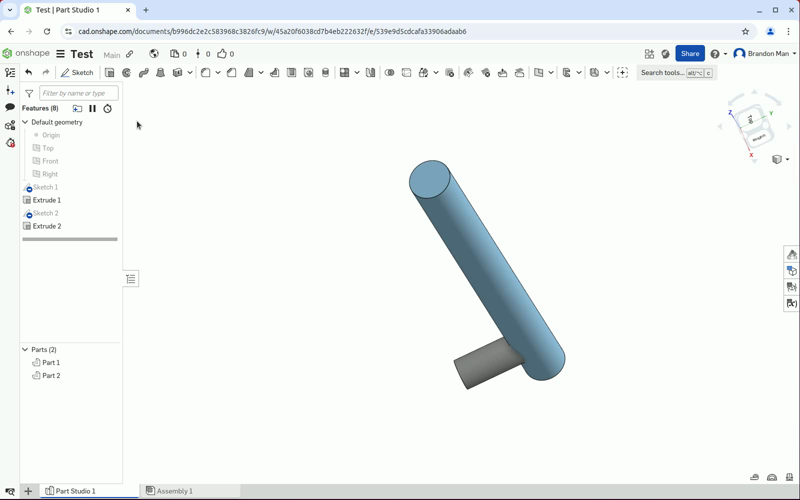
key(up, 2)
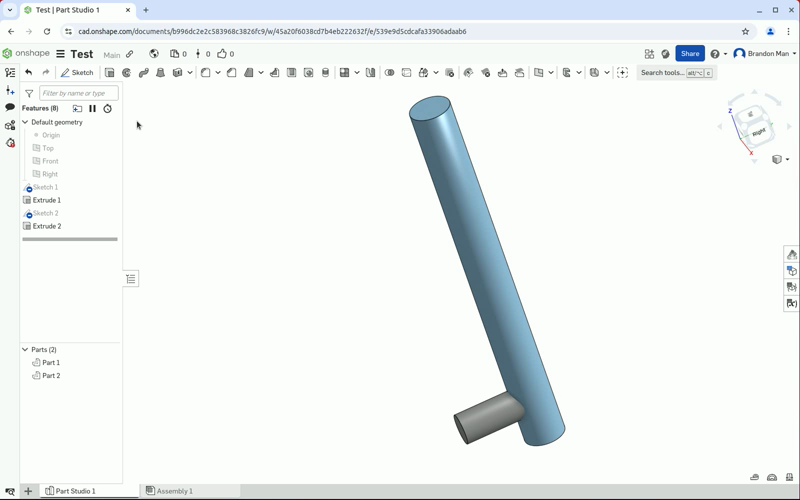
key(right, 2)
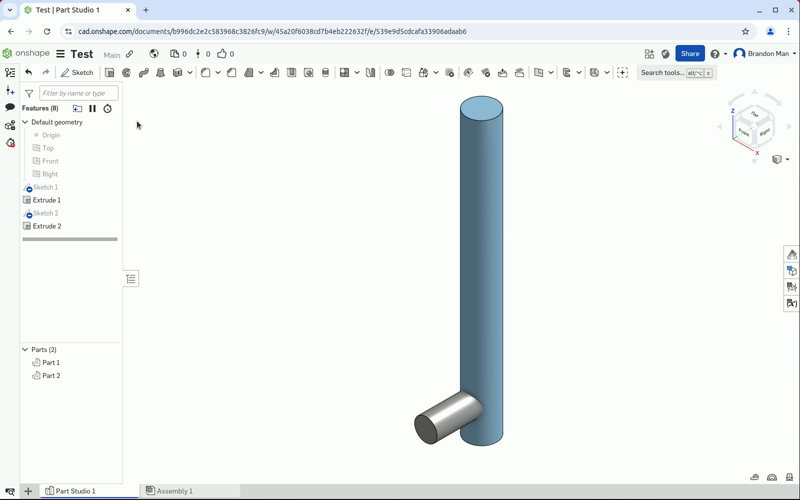
mouse_move(73, 189)
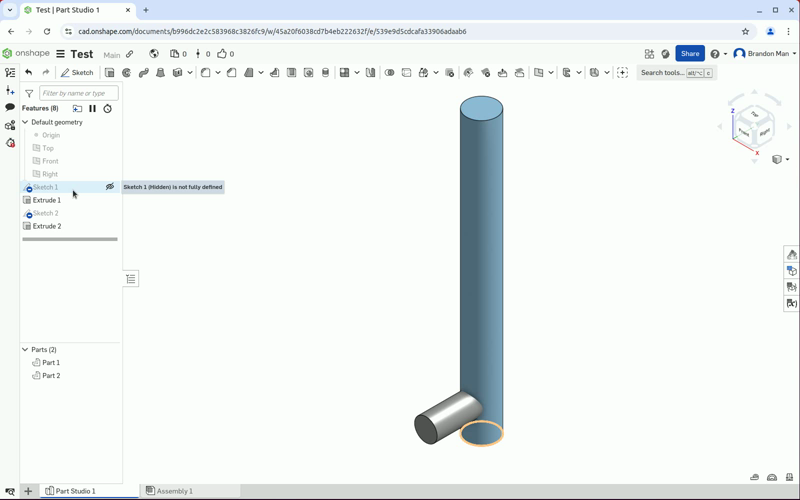
click(73, 189)